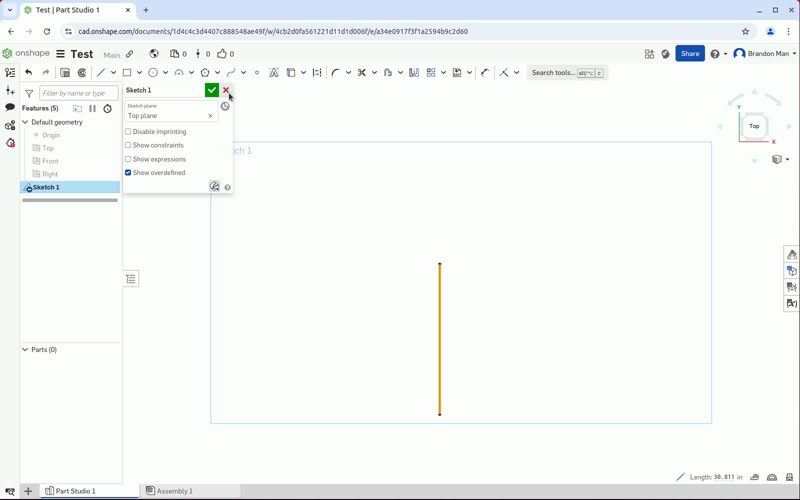
key(shift+h)
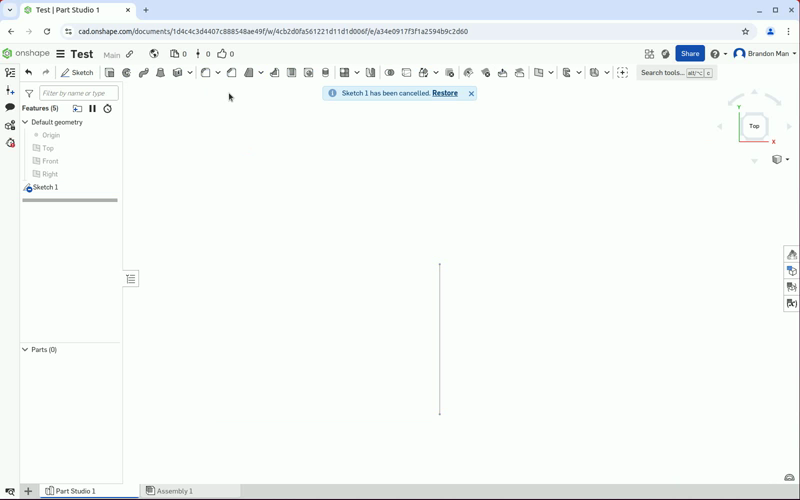
key(shift+s)
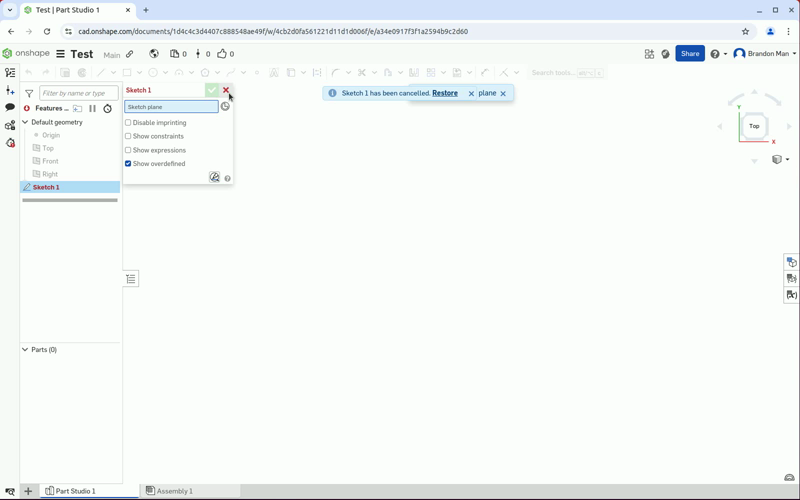
mouse_move(73, 150)
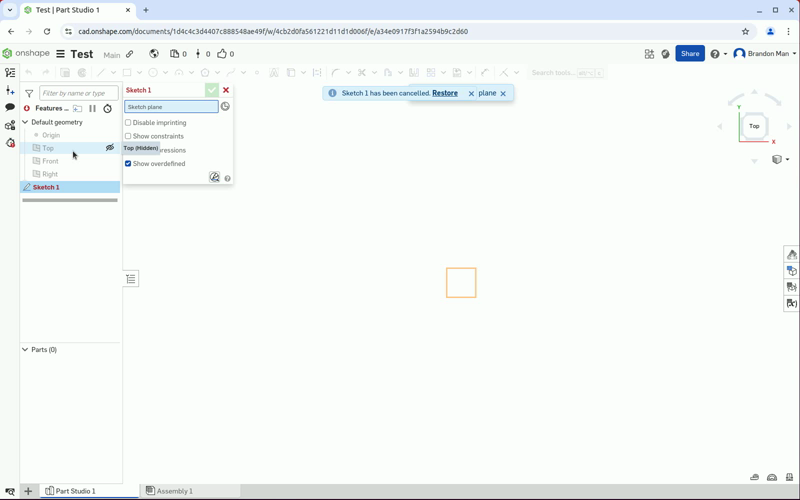
click(73, 150)
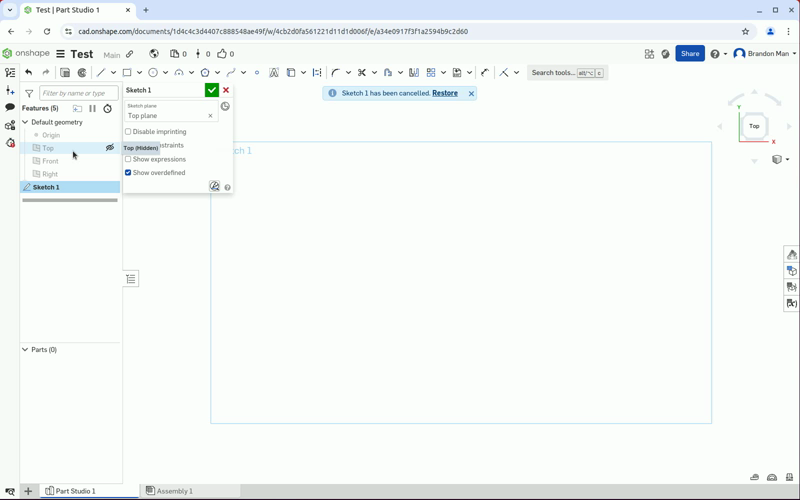
mouse_move(73, 352)
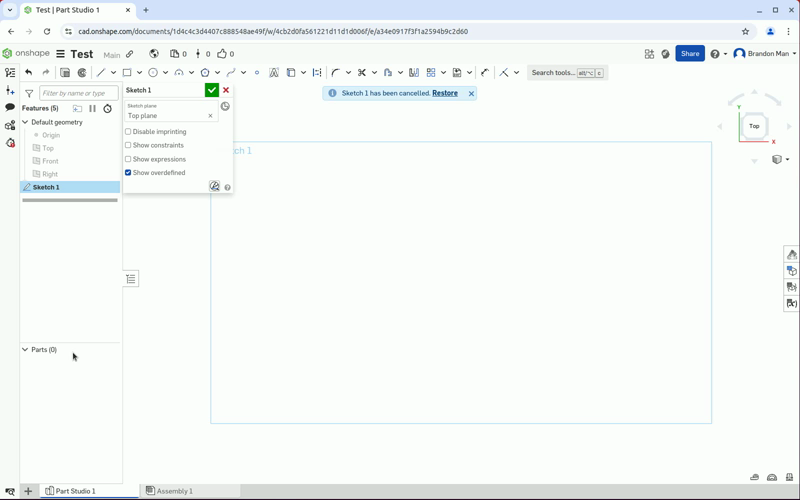
key(y)
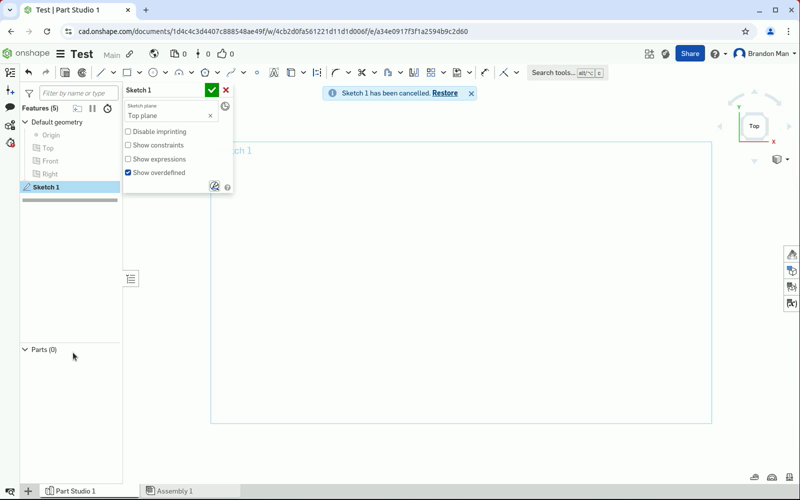
key(l)
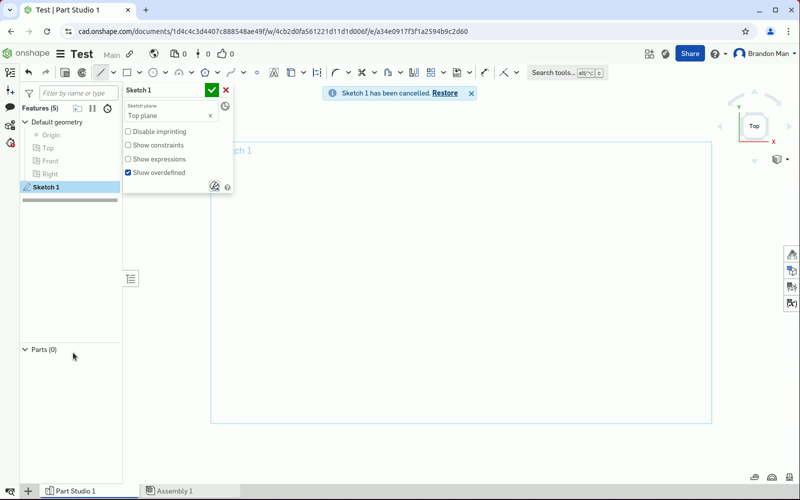
key_down(shift)
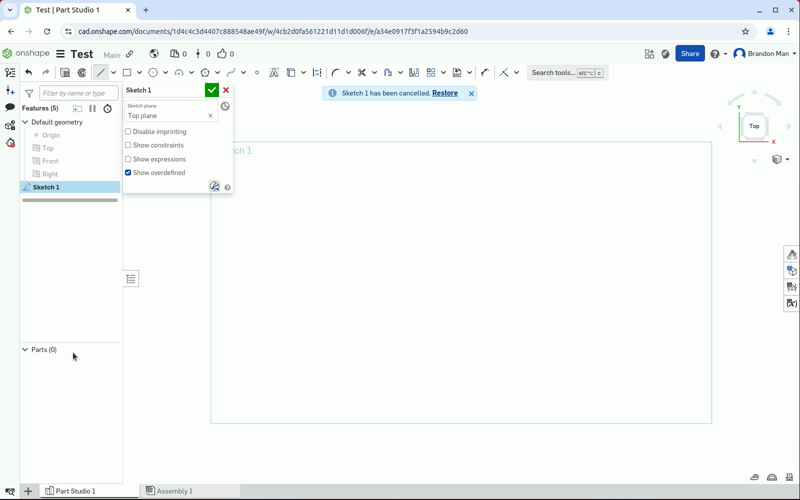
mouse_move(427, 301)
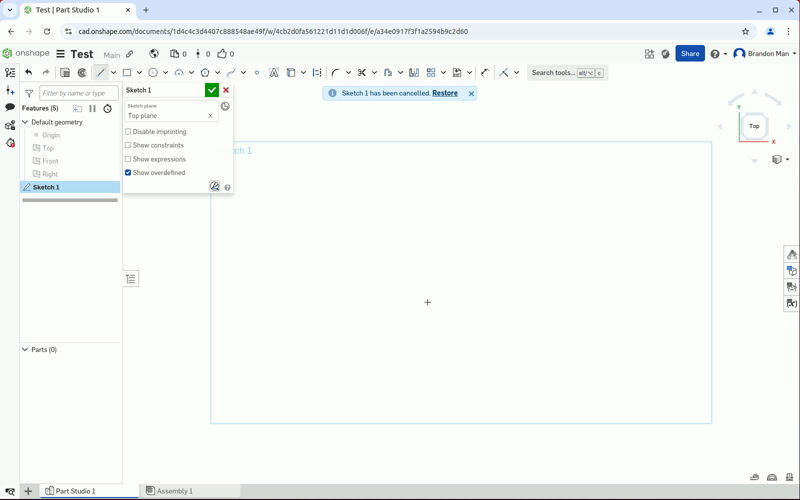
click(427, 301)
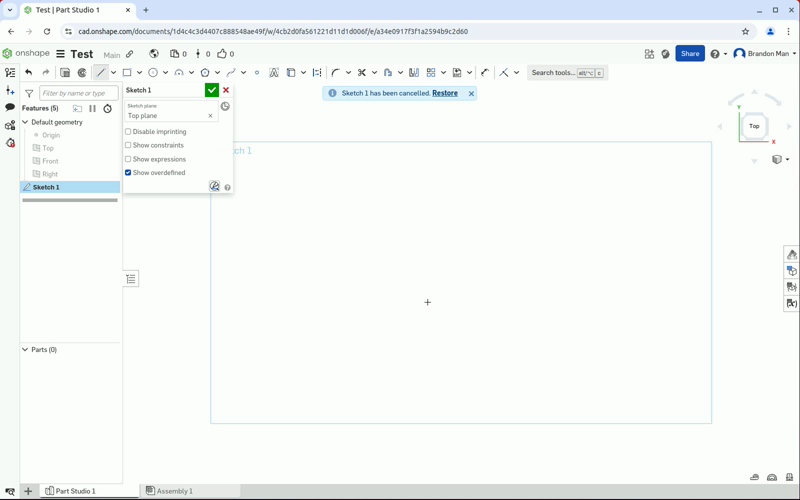
key_up(shift)
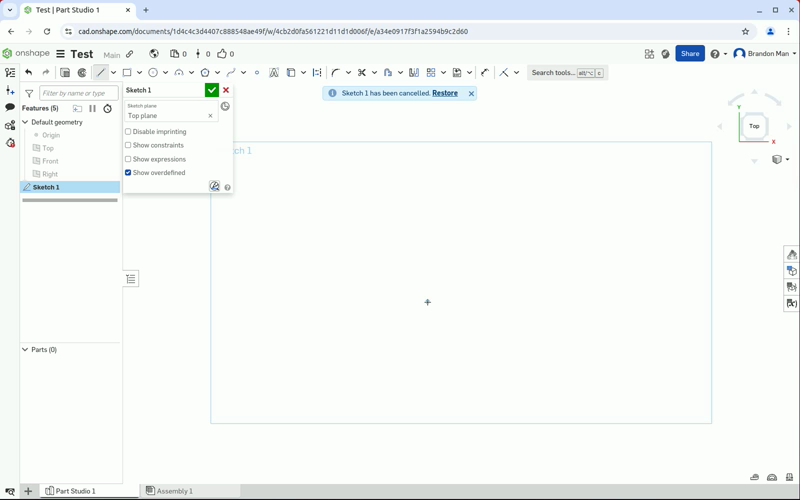
key_down(shift)
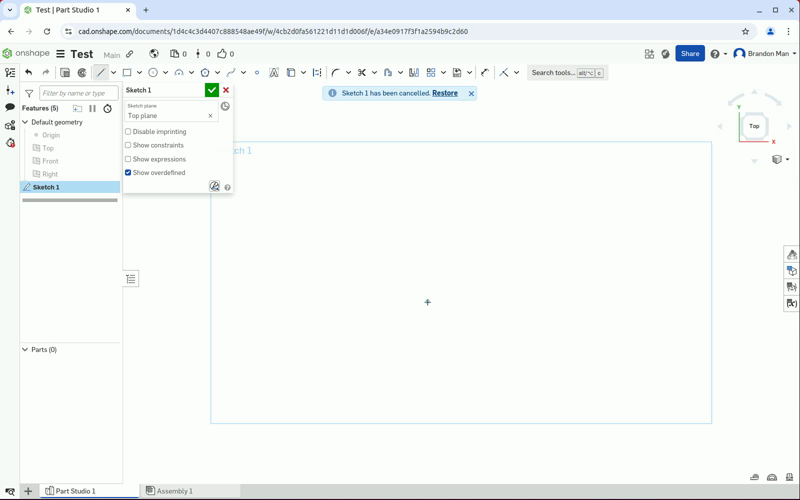
mouse_move(495, 301)
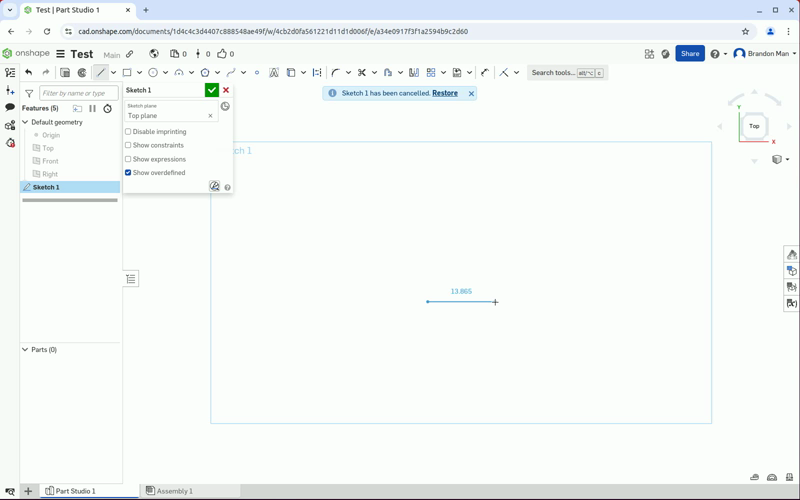
click(495, 301)
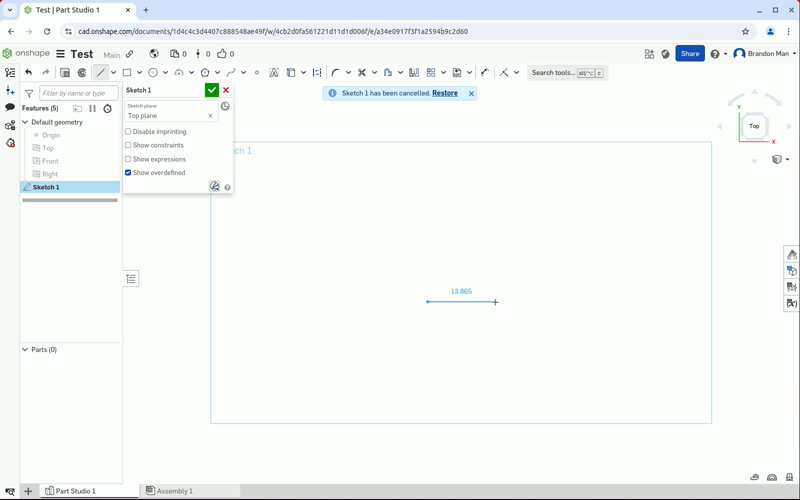
key_up(shift)
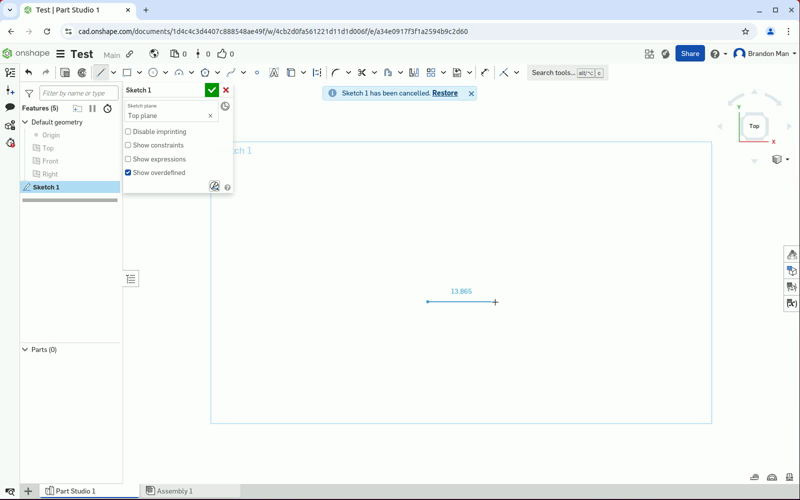
key_down(shift)
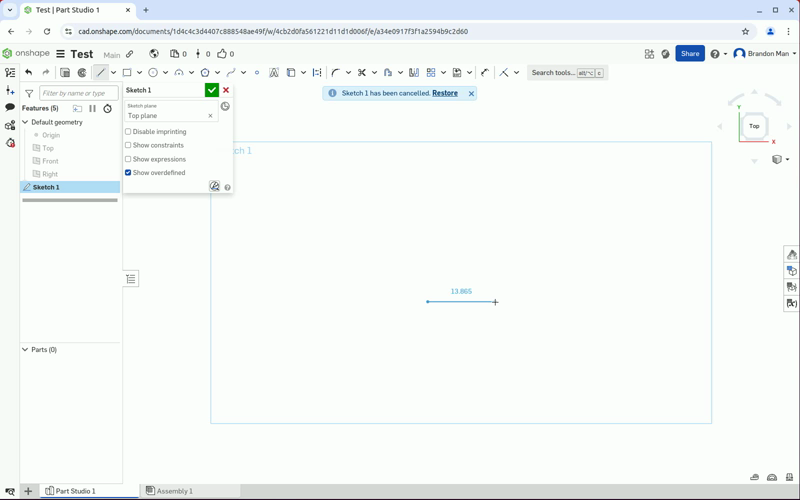
mouse_move(525, 301)
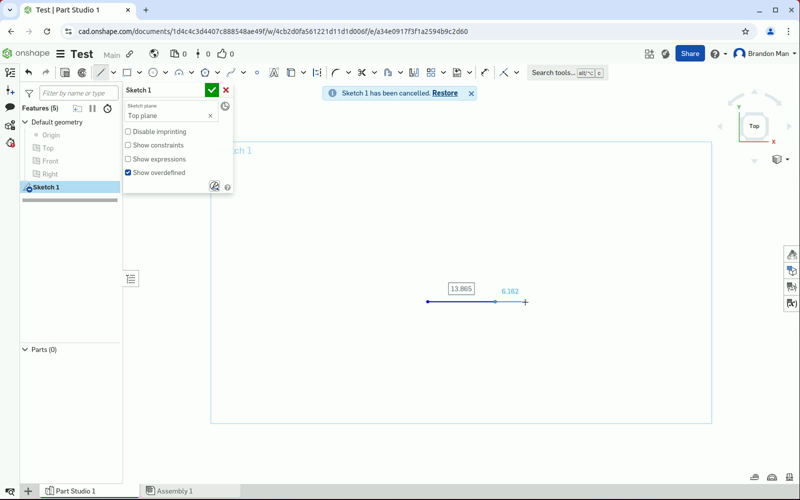
mouse_move(495, 263)
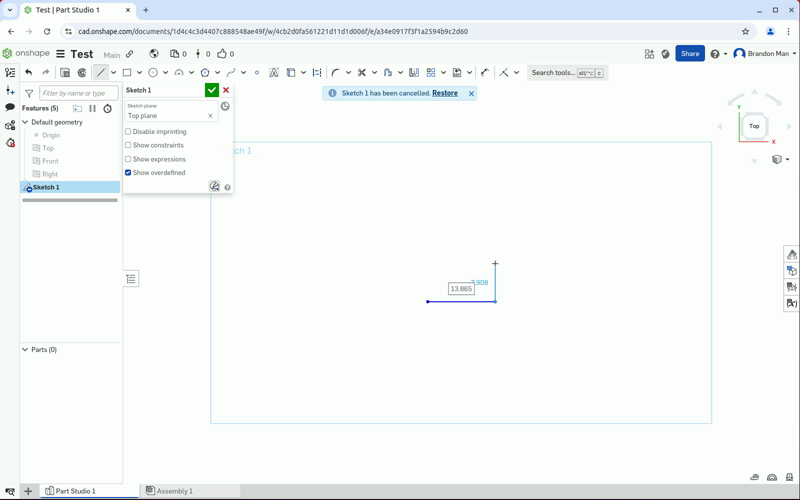
click(495, 263)
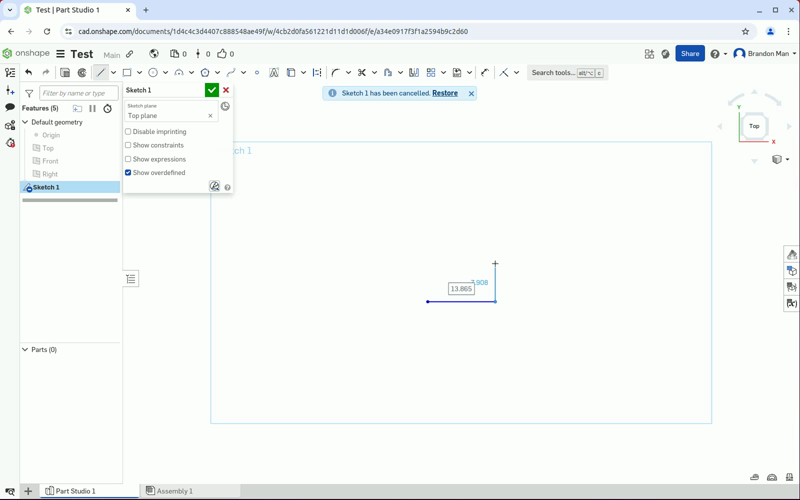
key_up(shift)
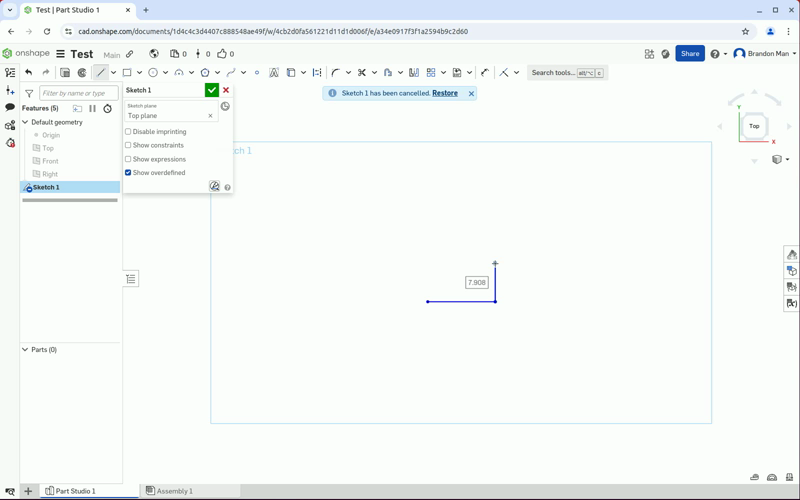
key_down(shift)
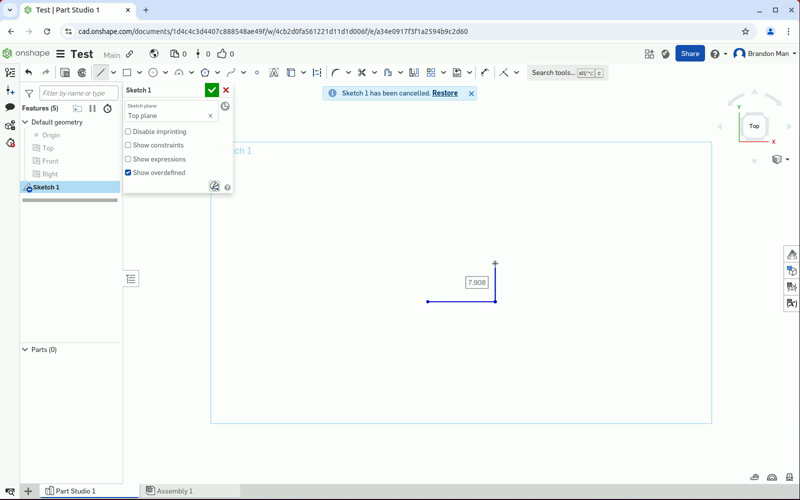
mouse_move(427, 263)
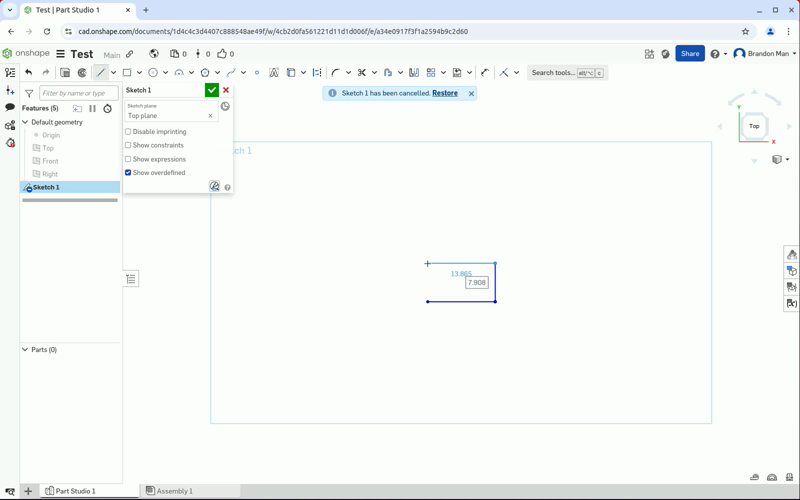
click(427, 263)
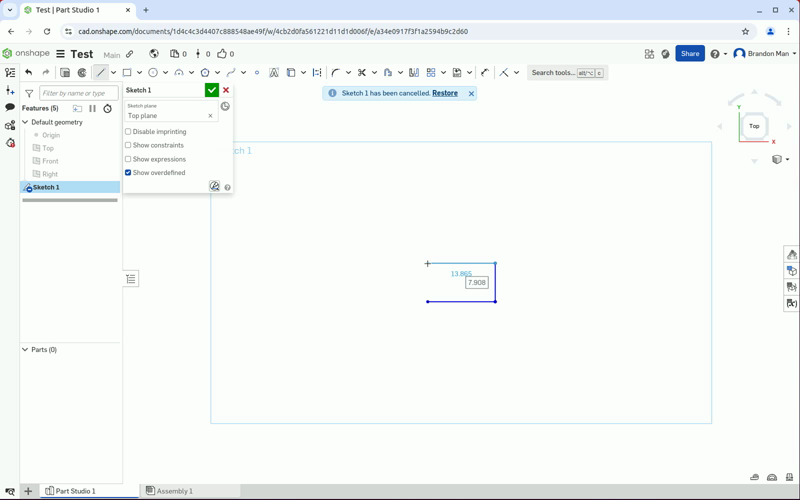
key_up(shift)
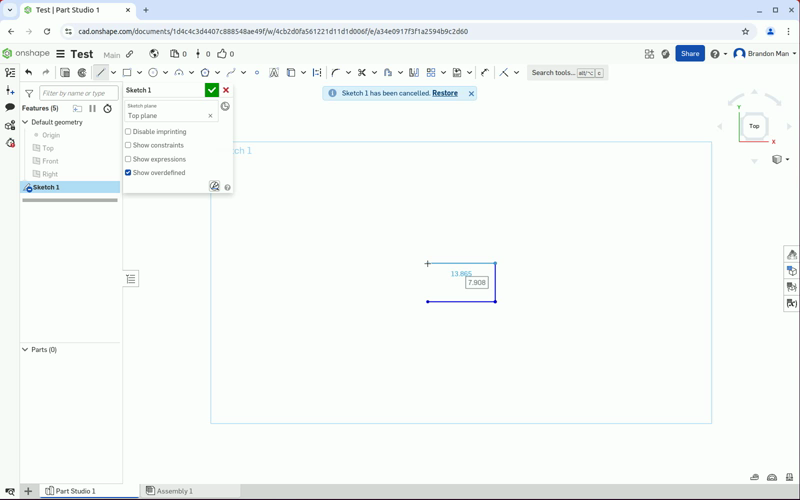
mouse_move(457, 263)
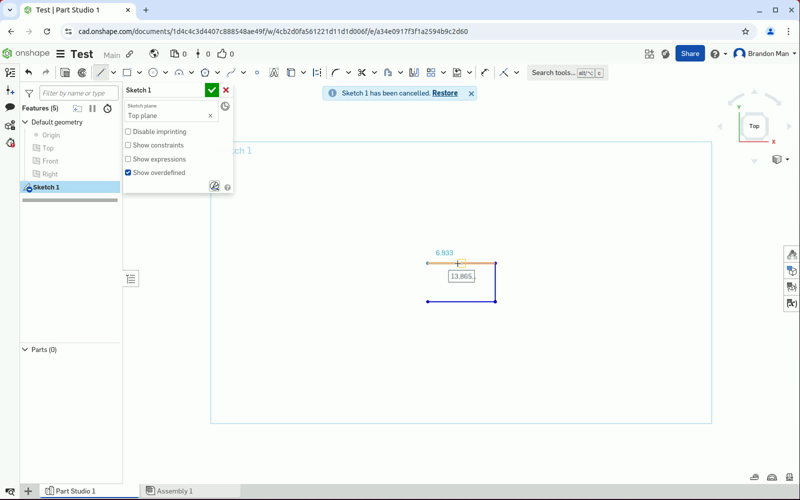
key_down(shift)
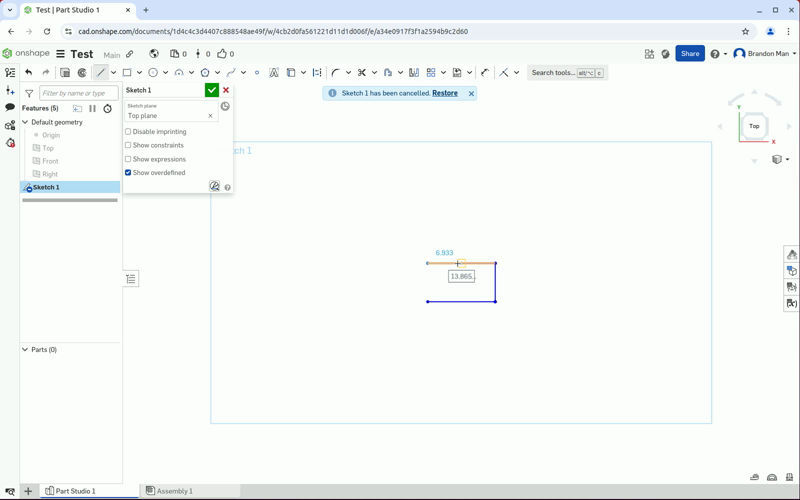
mouse_move(427, 301)
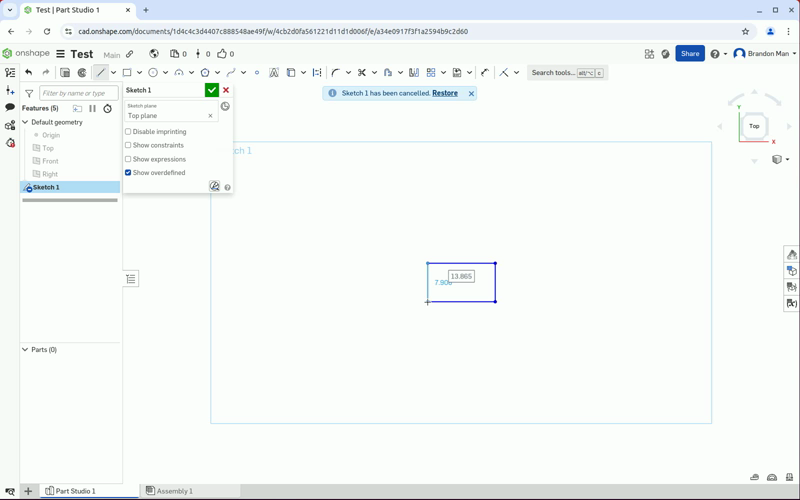
key_up(shift)
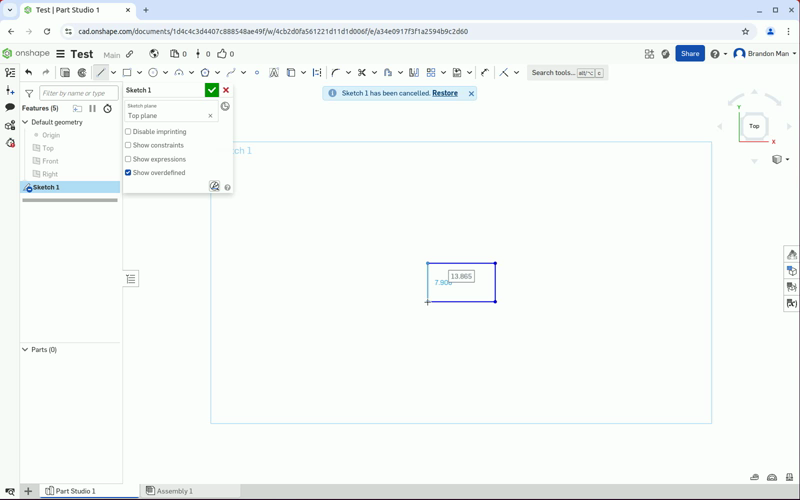
click(427, 301)
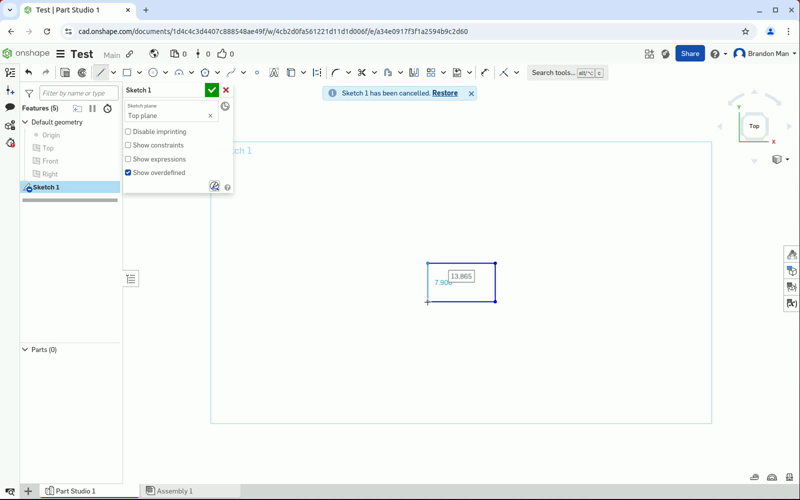
key(esc)
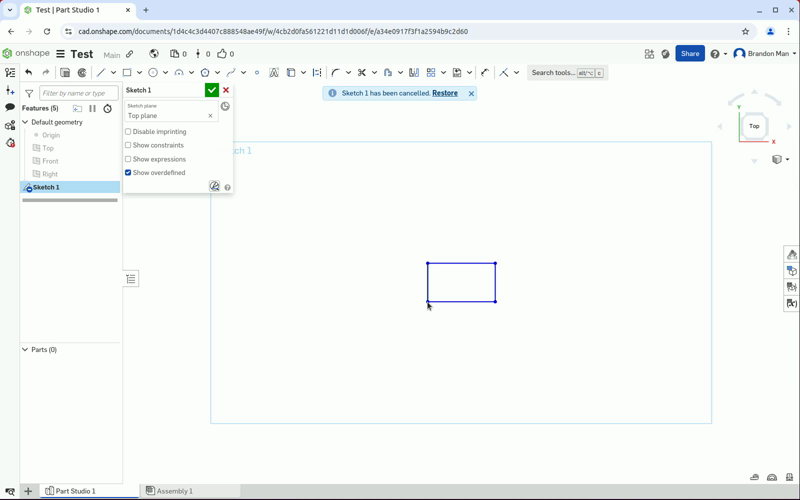
mouse_move(447, 279)
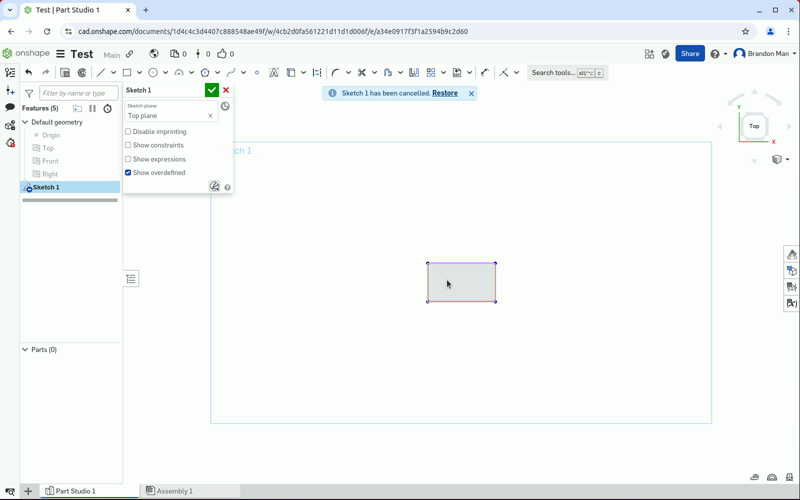
click(447, 279)
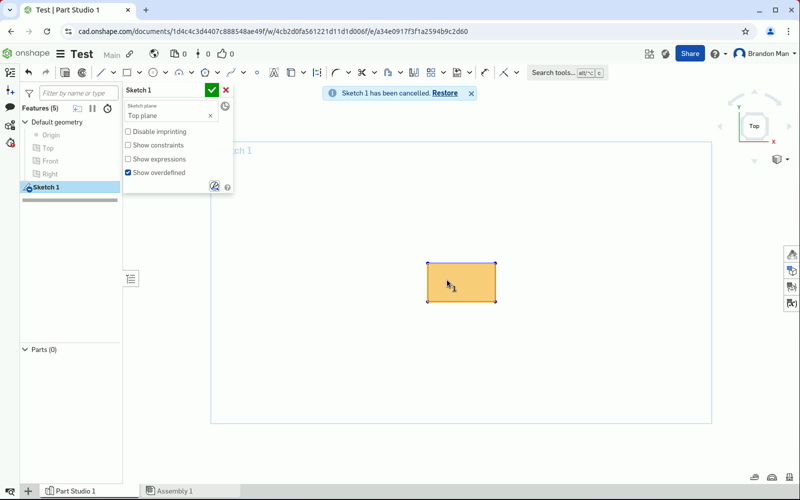
mouse_move(73, 352)
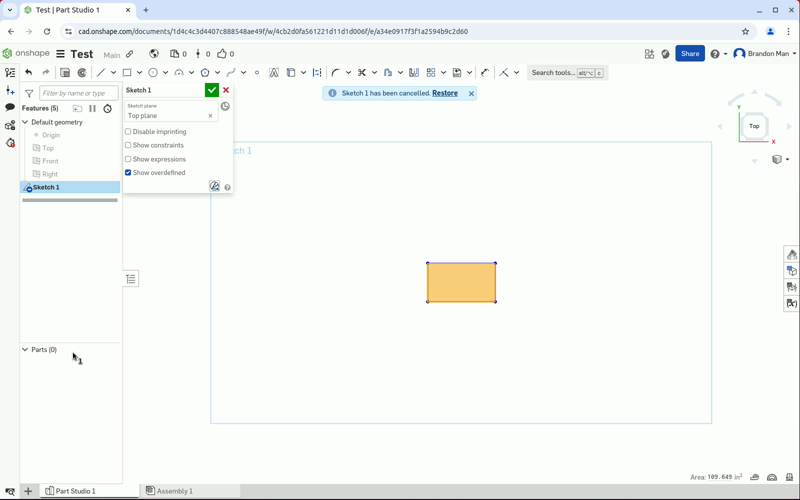
key(shift+y)
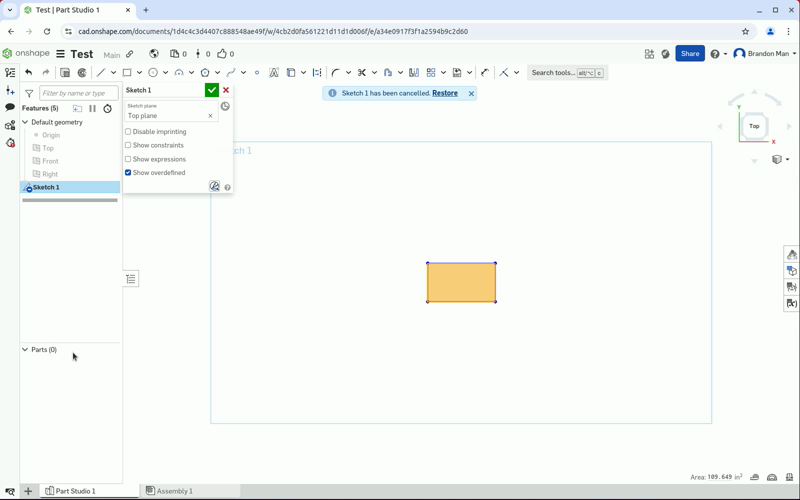
key(shift+e)
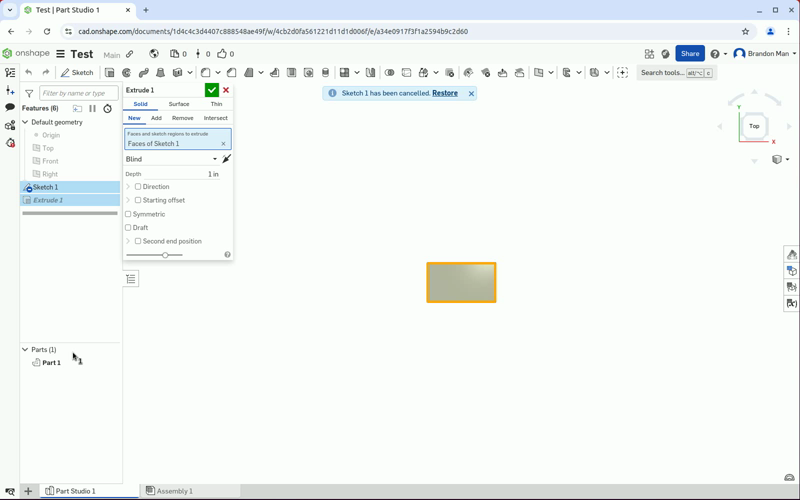
mouse_move(143, 106)
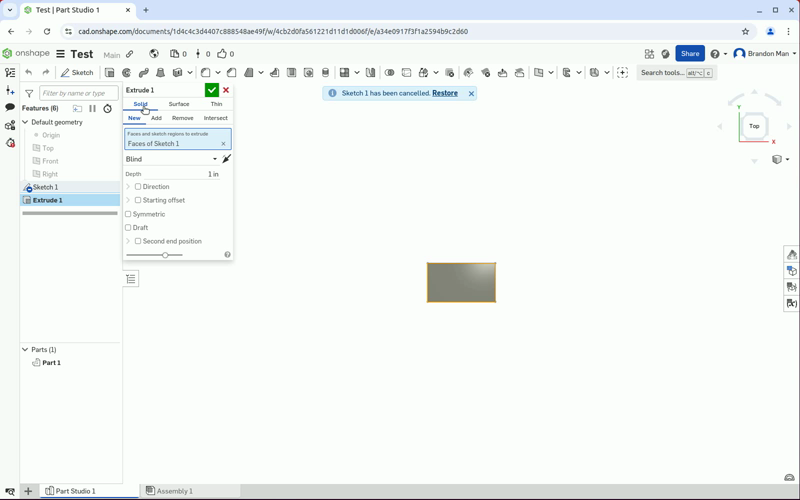
click(143, 106)
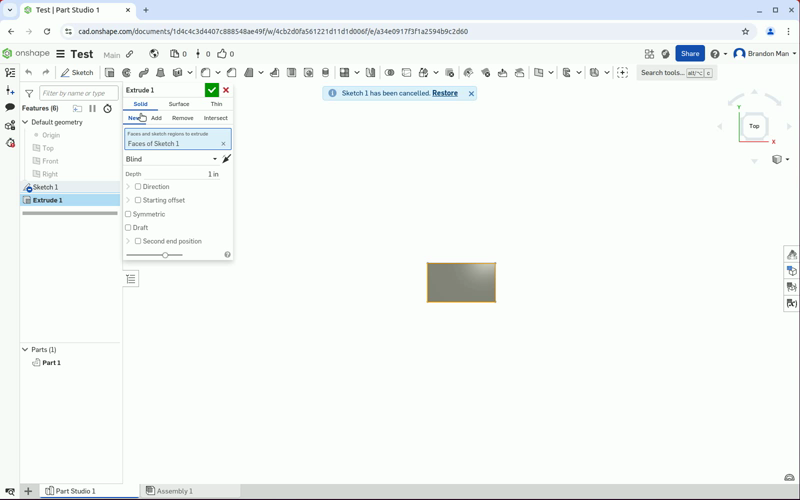
mouse_move(137, 120)
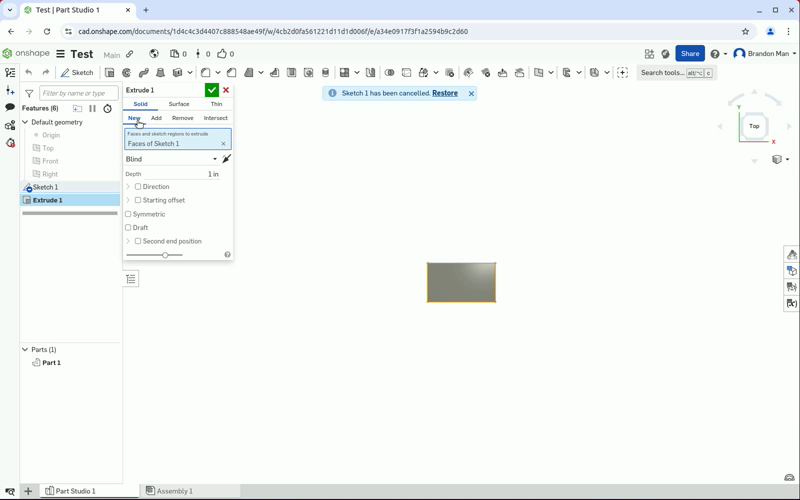
click(137, 120)
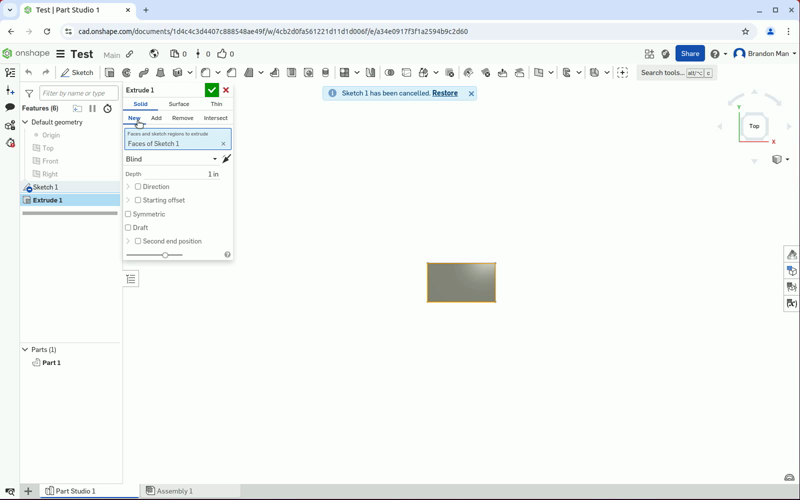
key(tab, 4)
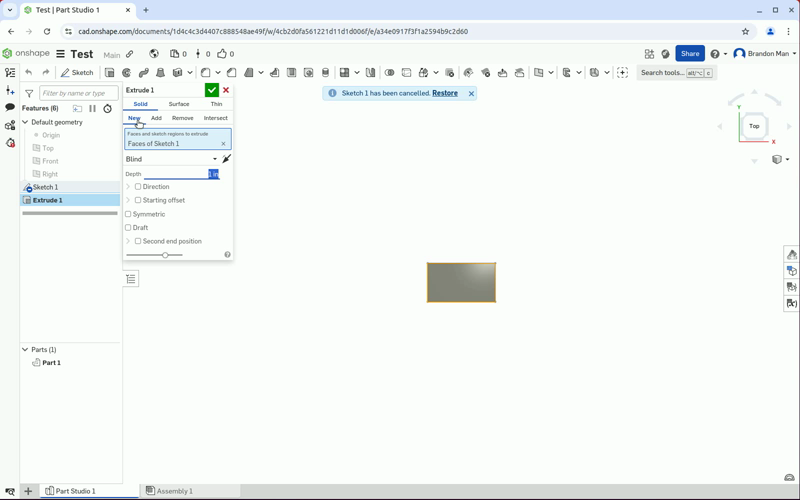
text(0.241)
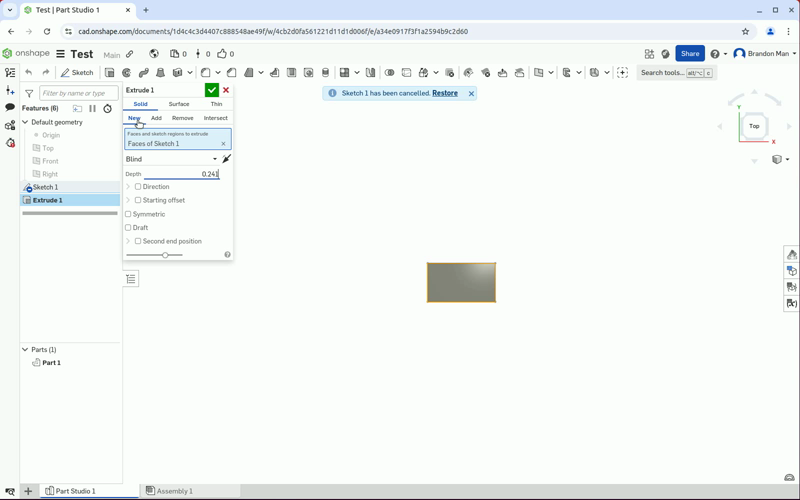
key(enter)
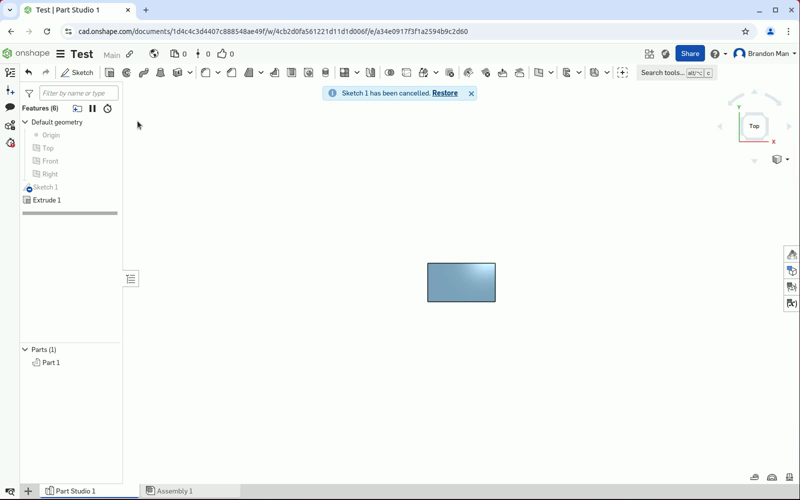
key(shift+h)
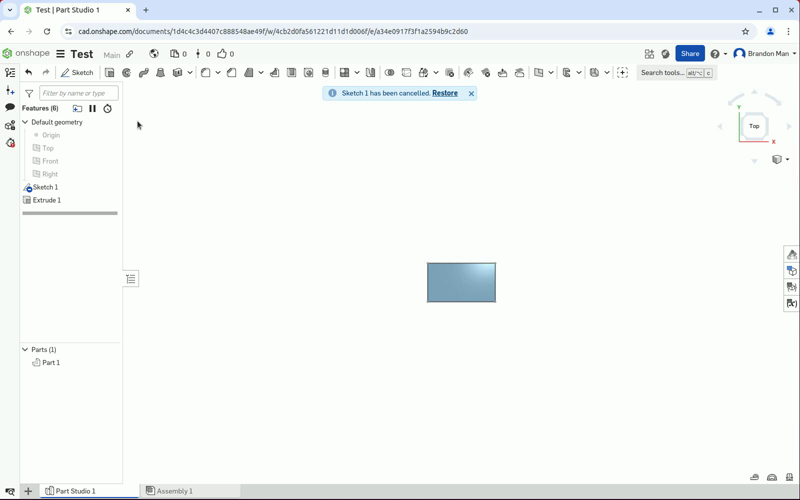
key(shift+h)
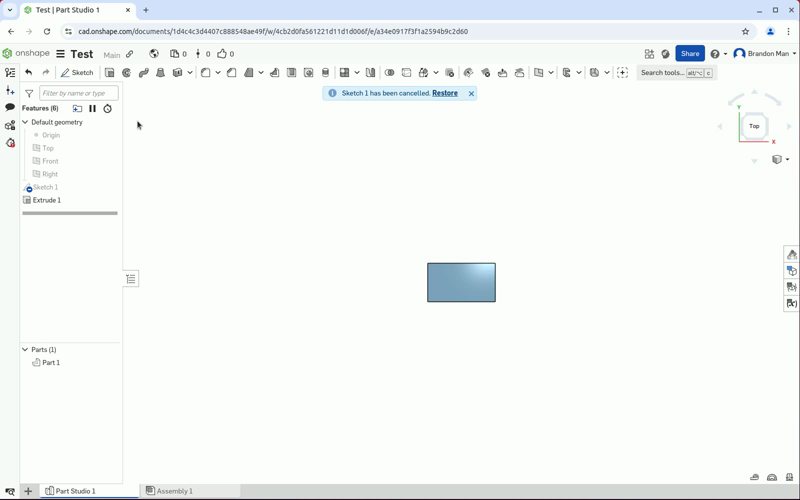
mouse_move(73, 189)
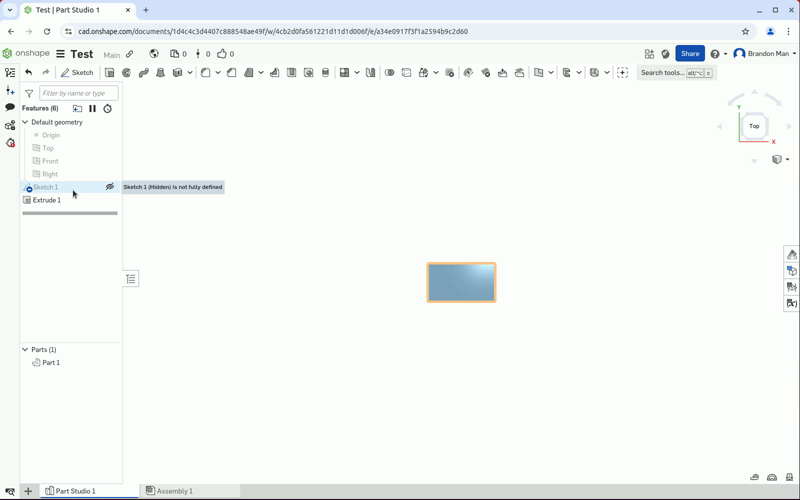
click(73, 189)
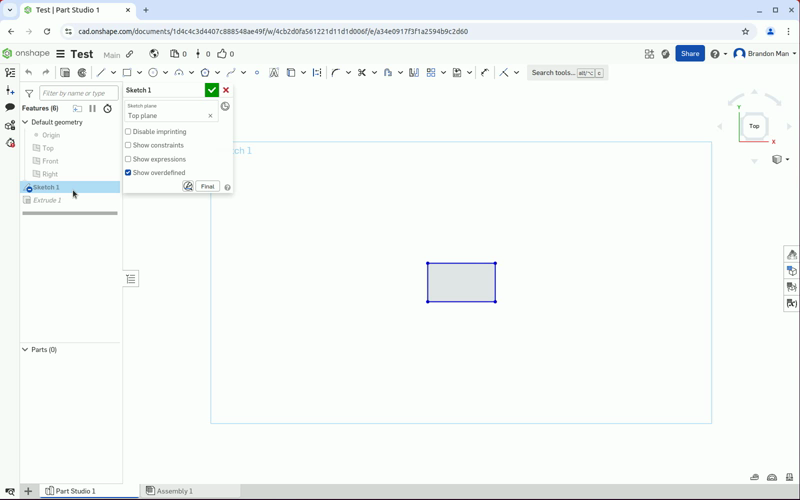
mouse_move(229, 92)
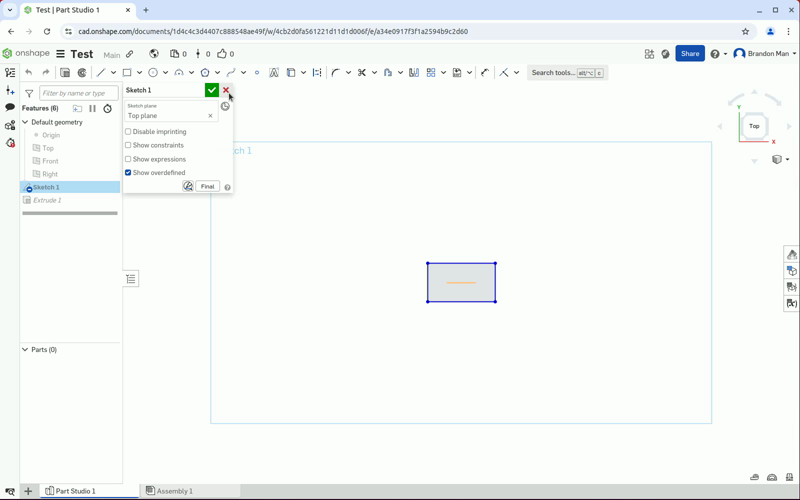
click(229, 92)
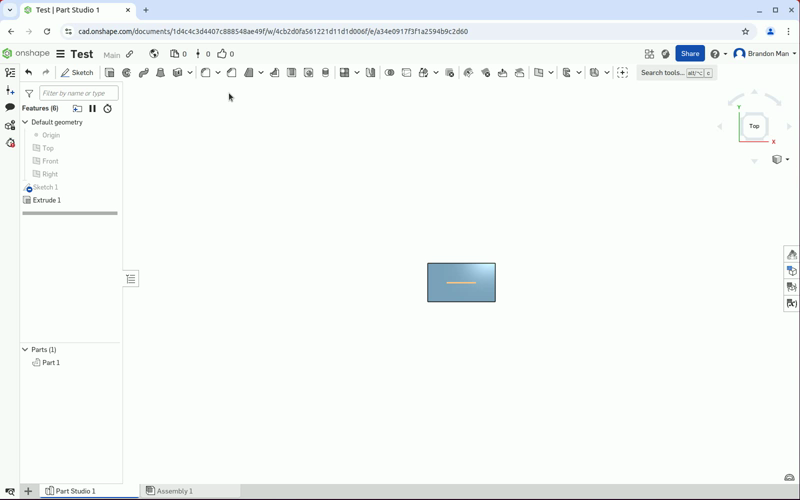
mouse_move(541, 75)
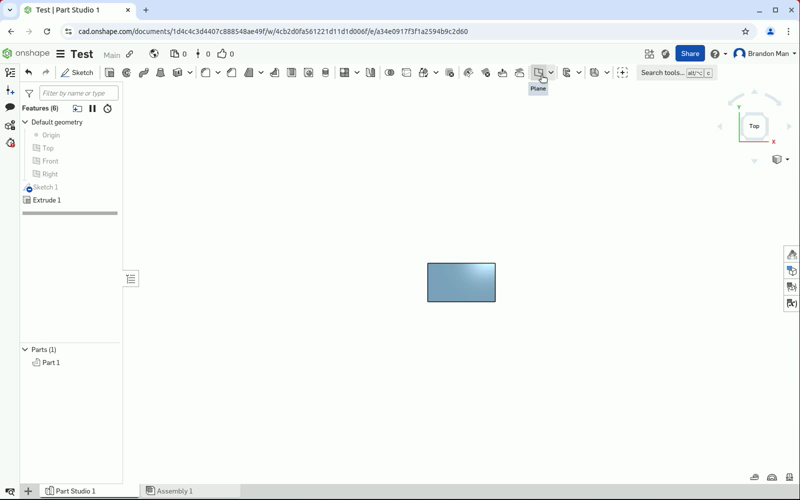
click(541, 75)
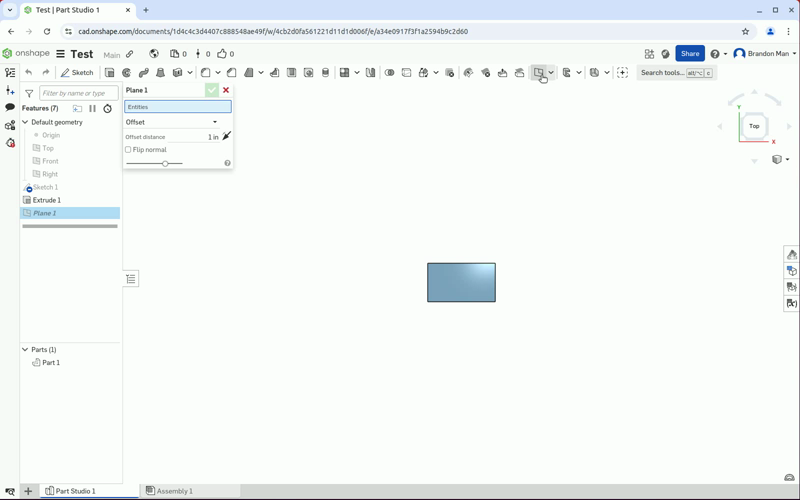
mouse_move(73, 150)
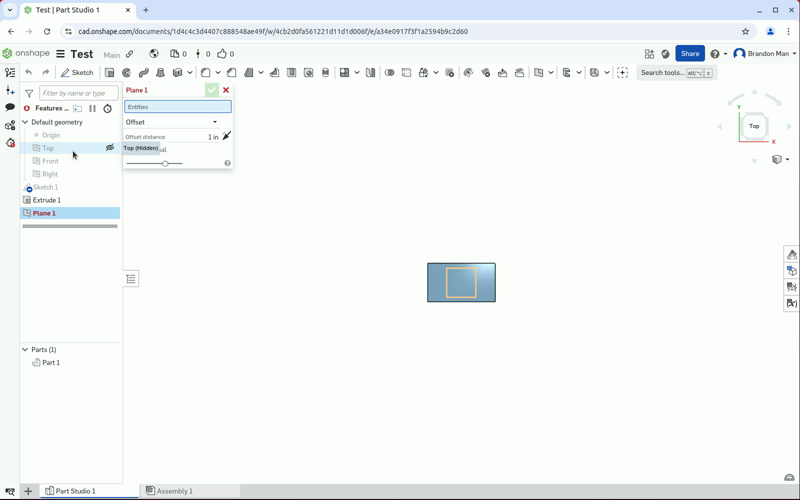
click(73, 150)
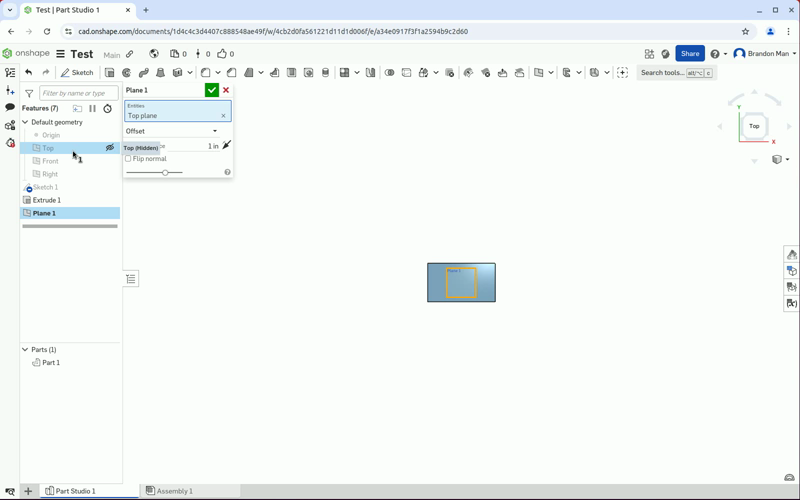
key(tab, 2)
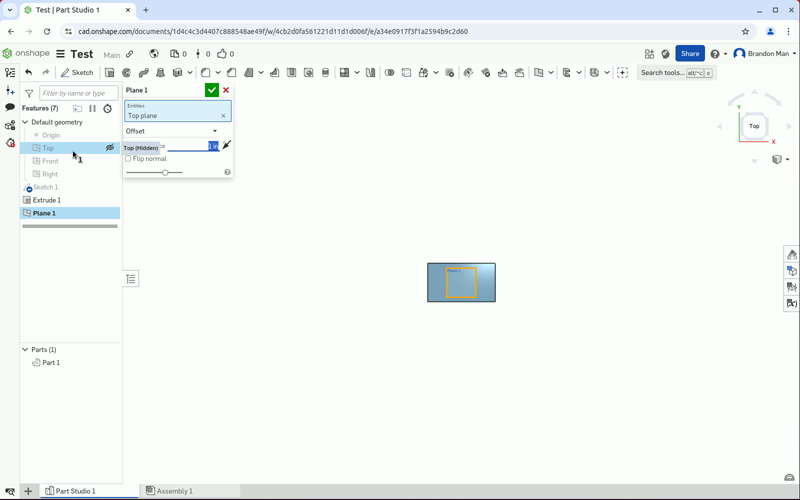
text(0.246)
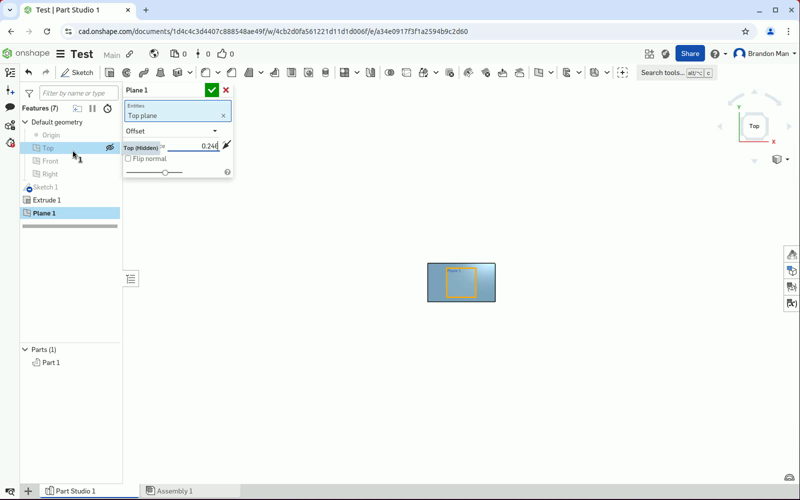
key(enter, 2)
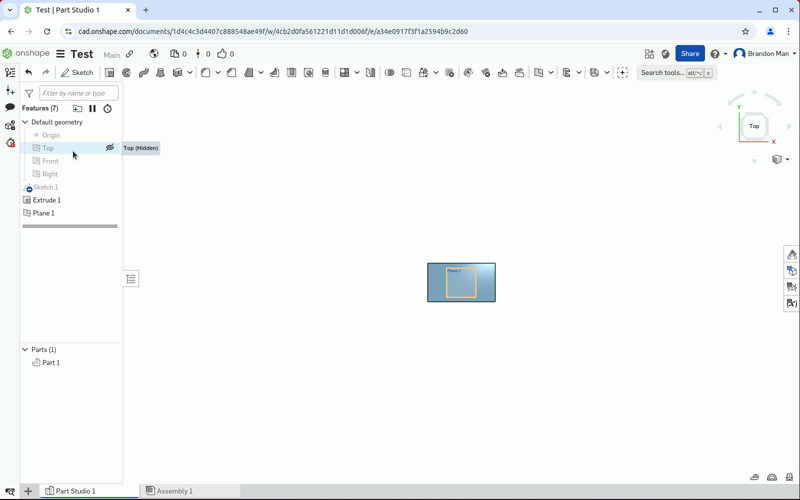
key(shift+s)
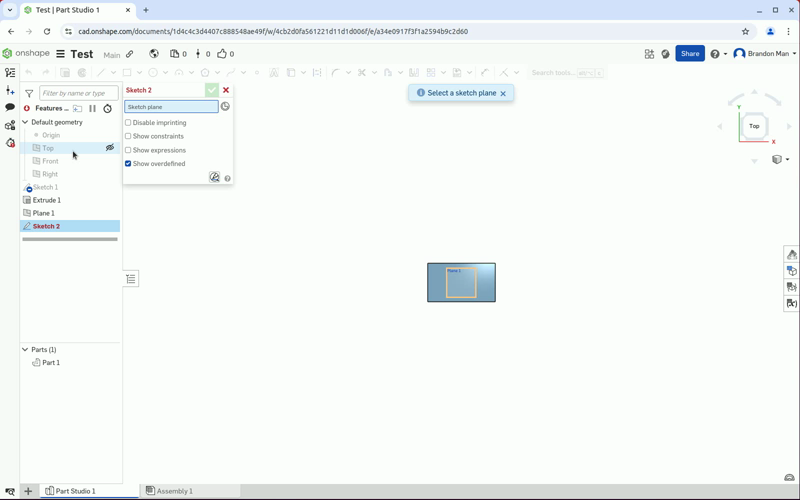
mouse_move(73, 215)
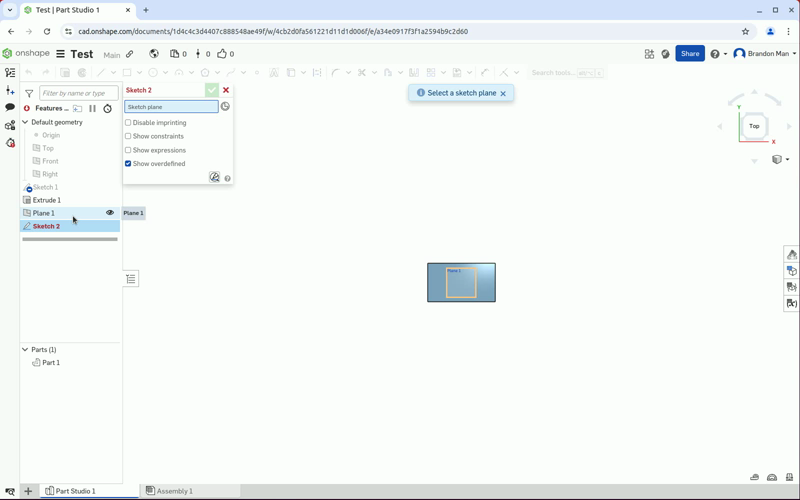
click(73, 215)
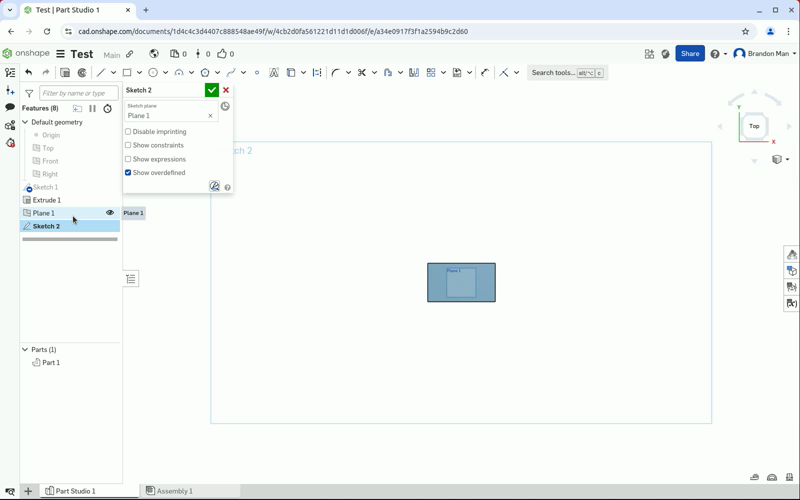
mouse_move(73, 352)
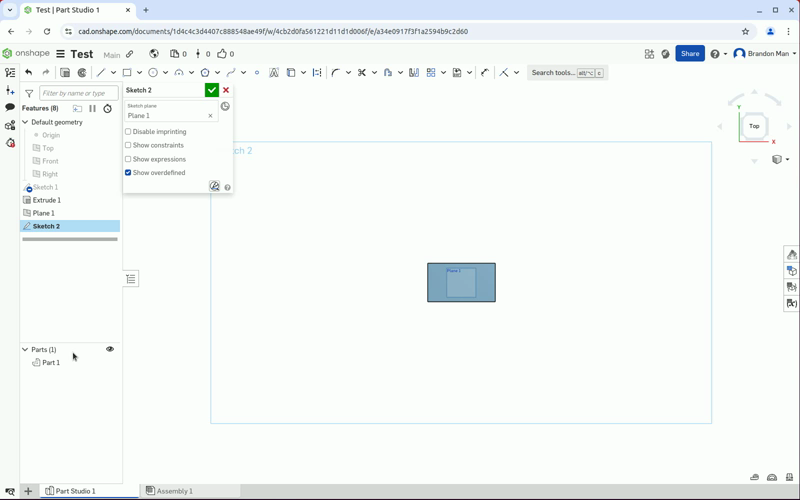
key(y)
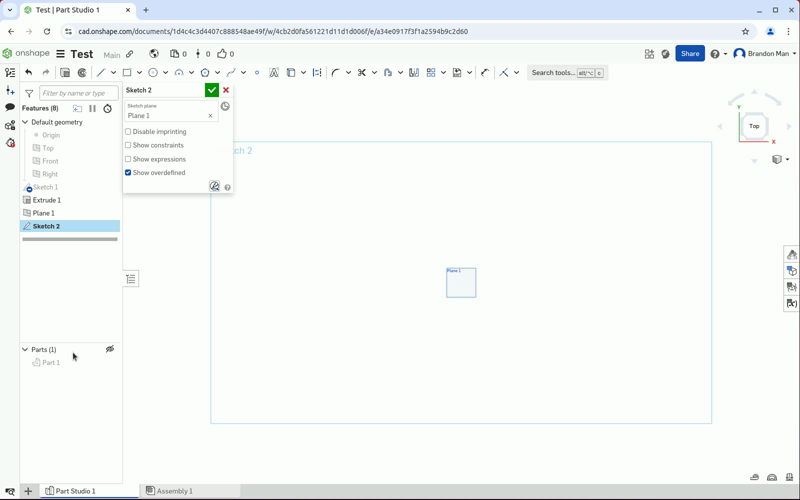
key(l)
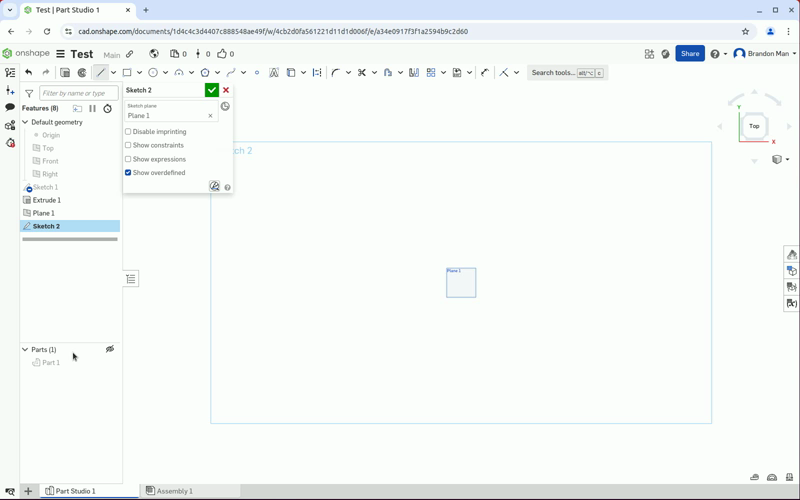
key_down(shift)
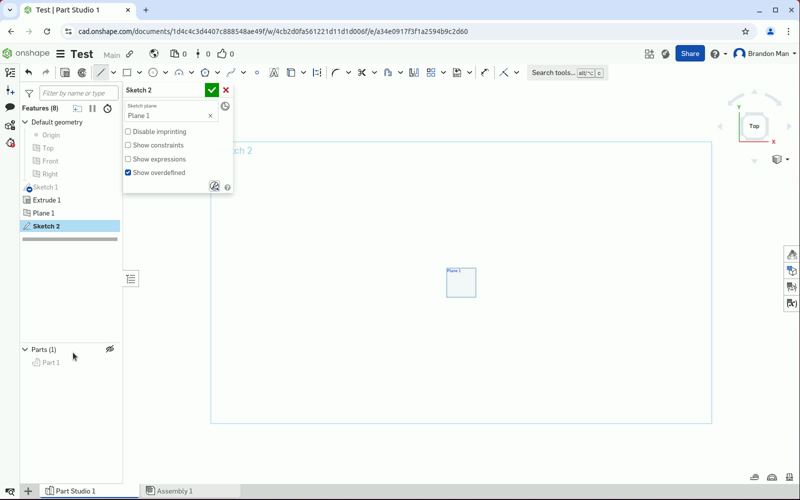
mouse_move(427, 290)
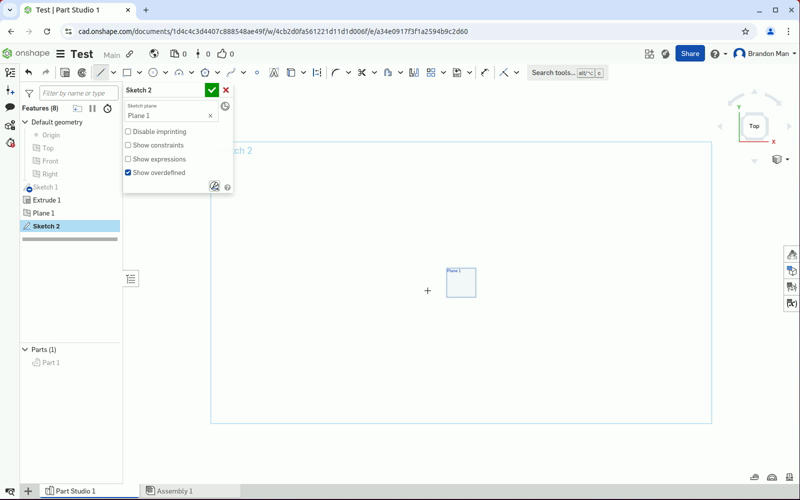
click(427, 290)
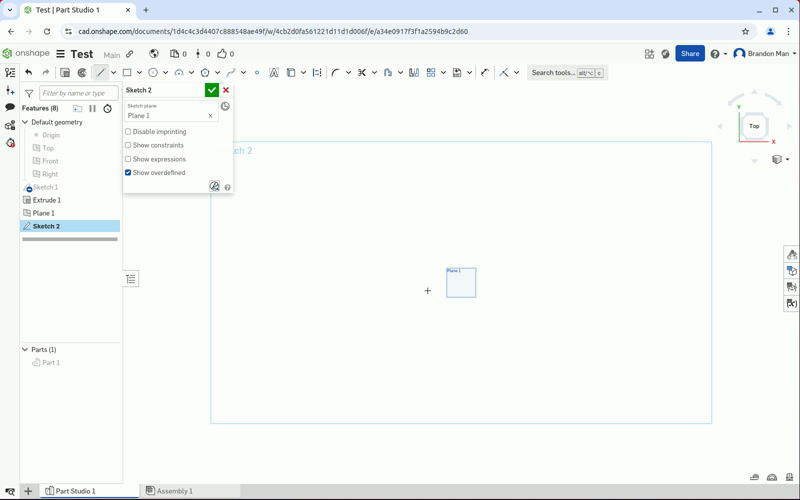
key_up(shift)
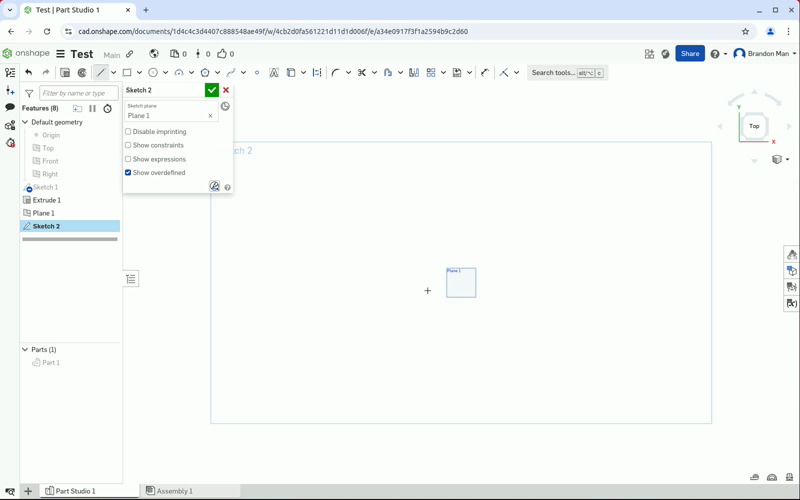
key_down(shift)
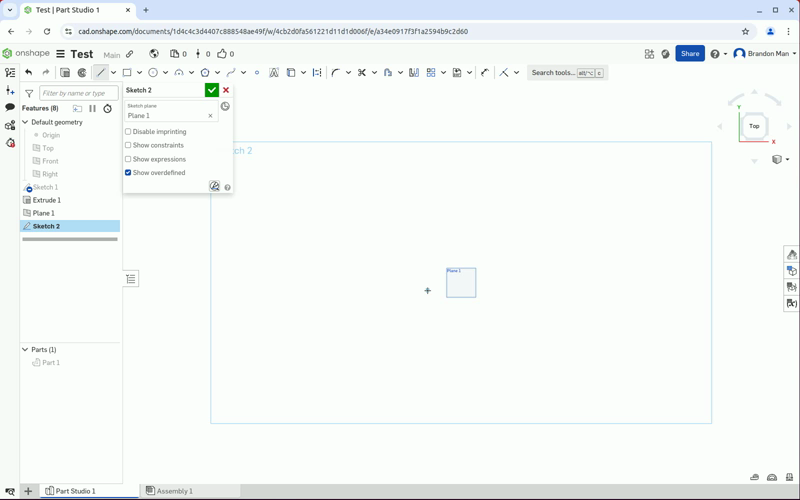
mouse_move(457, 290)
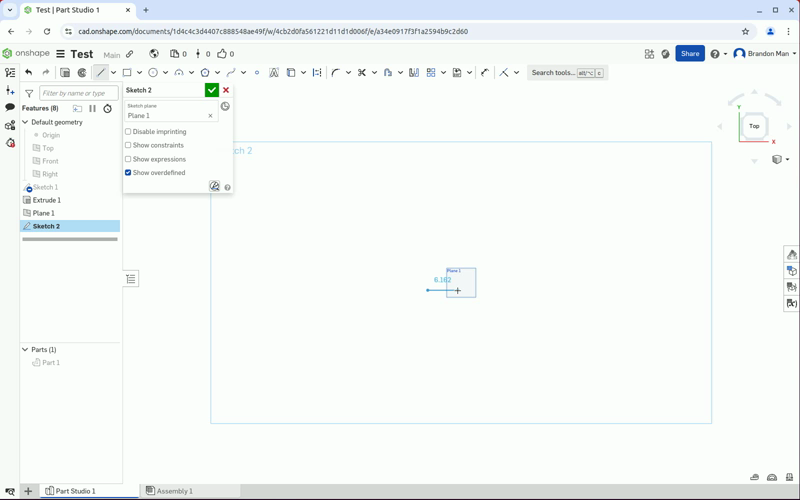
mouse_move(439, 290)
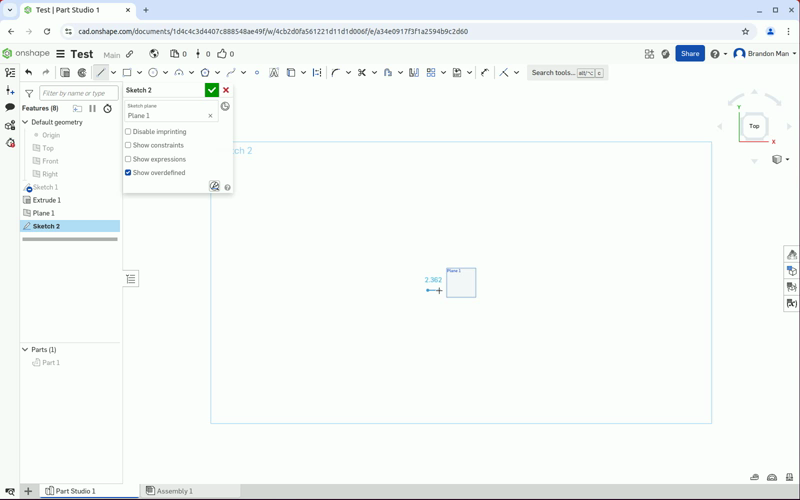
click(439, 290)
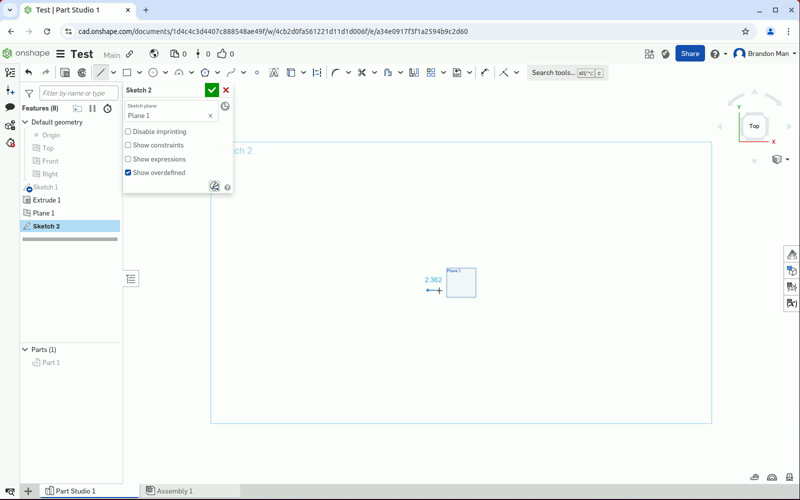
key_up(shift)
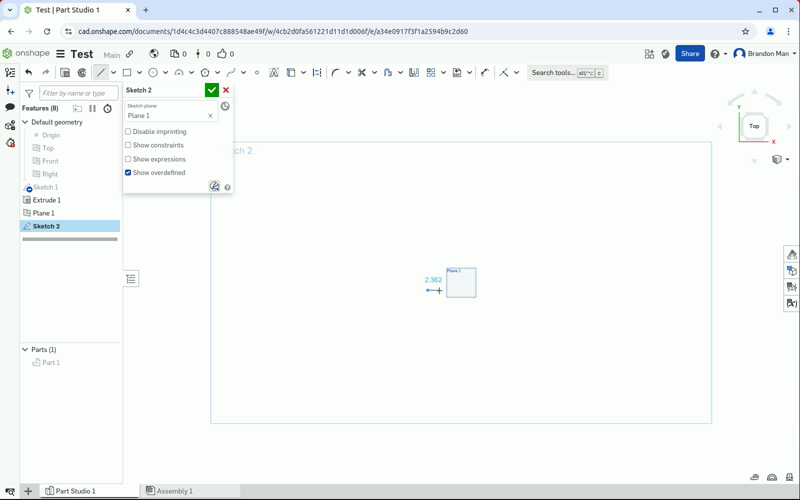
key_down(shift)
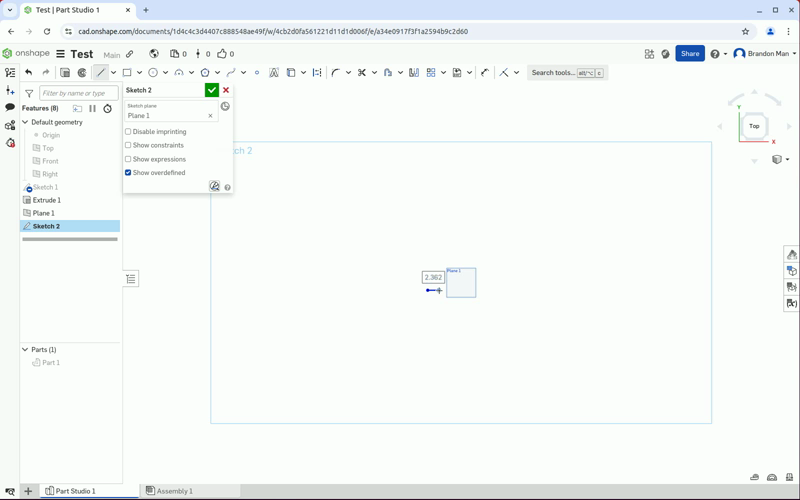
mouse_move(469, 290)
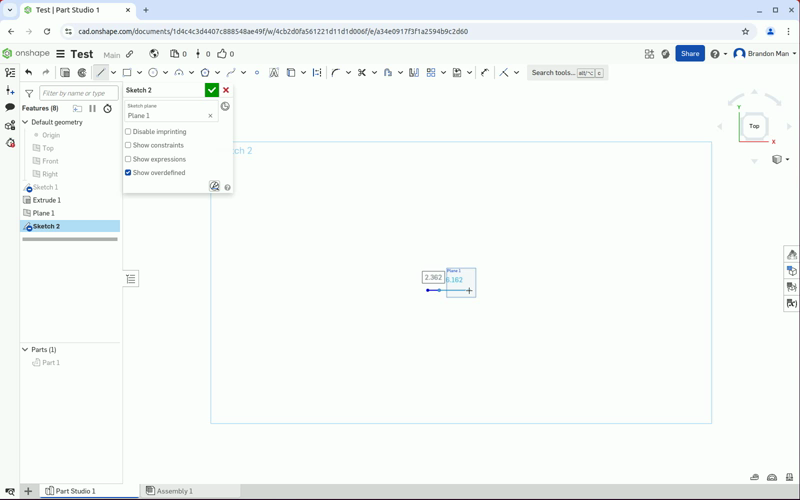
mouse_move(439, 274)
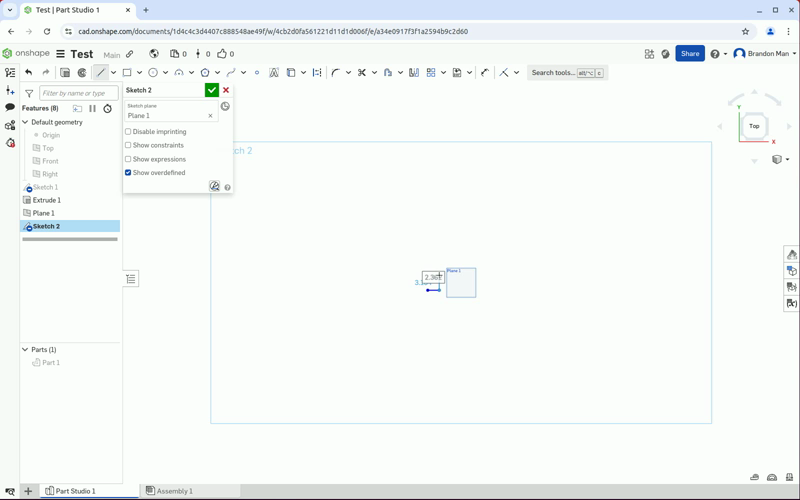
click(439, 274)
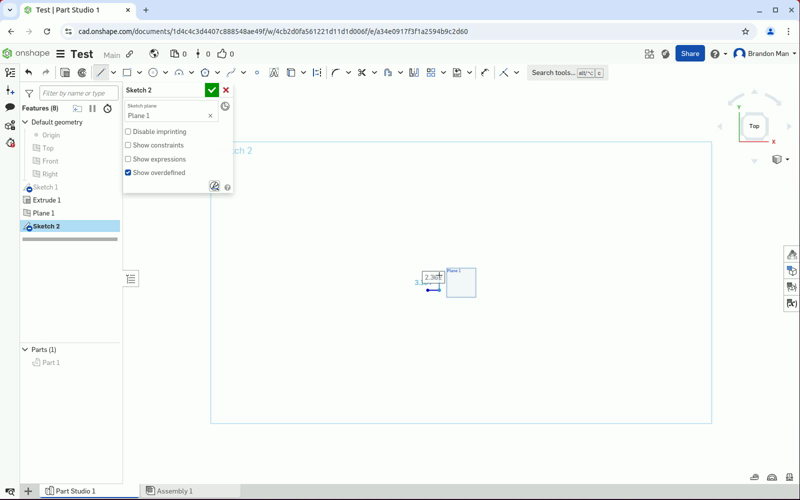
key_up(shift)
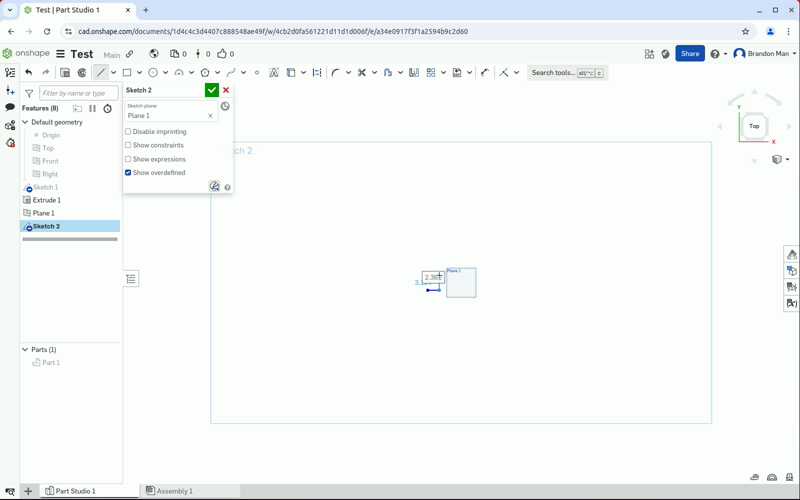
key_down(shift)
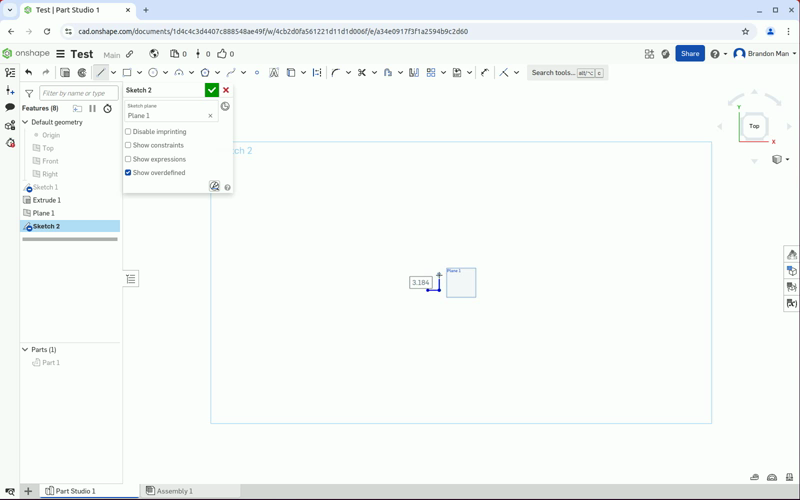
mouse_move(469, 274)
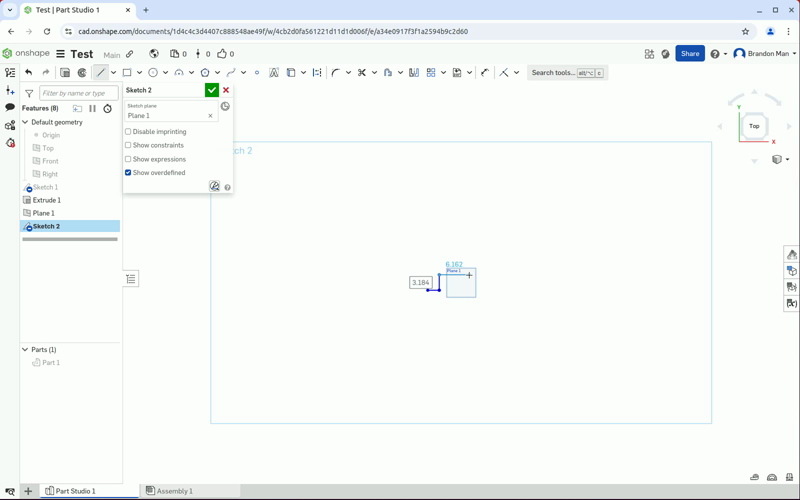
mouse_move(427, 274)
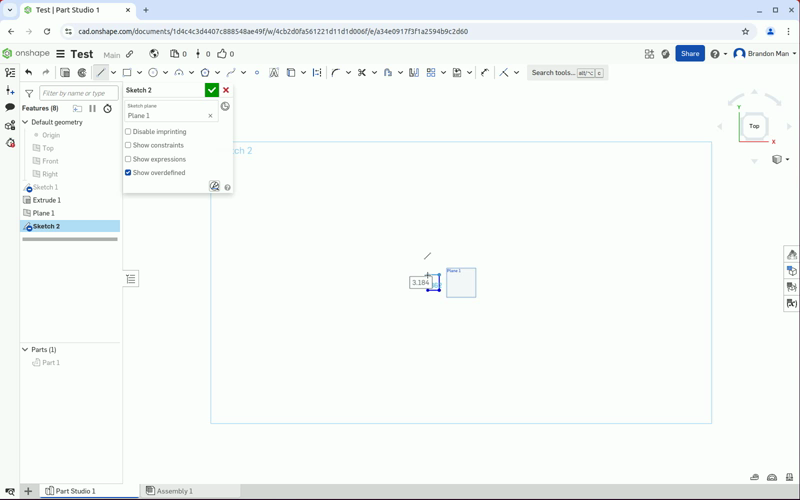
click(427, 274)
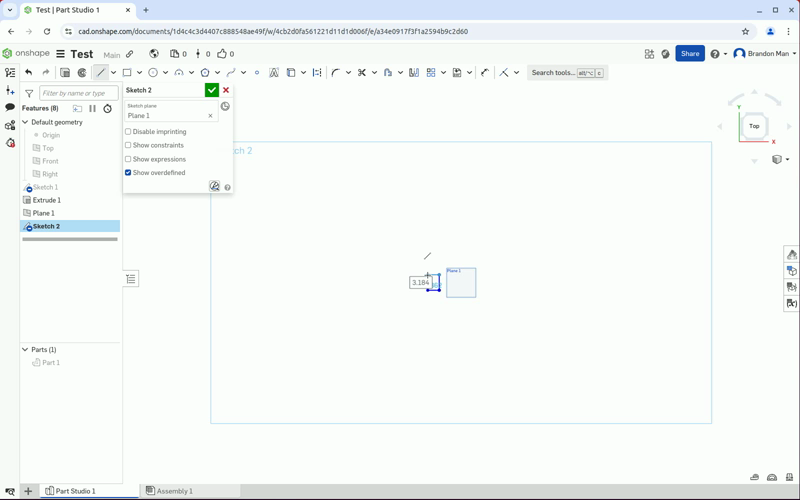
key_up(shift)
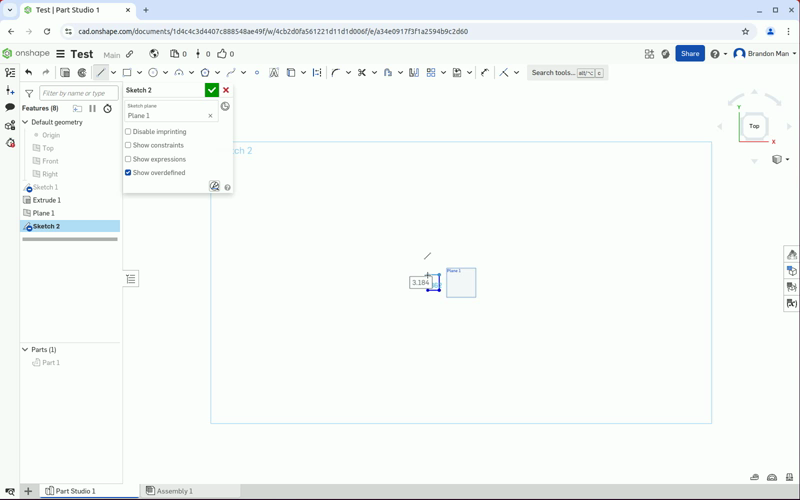
mouse_move(457, 274)
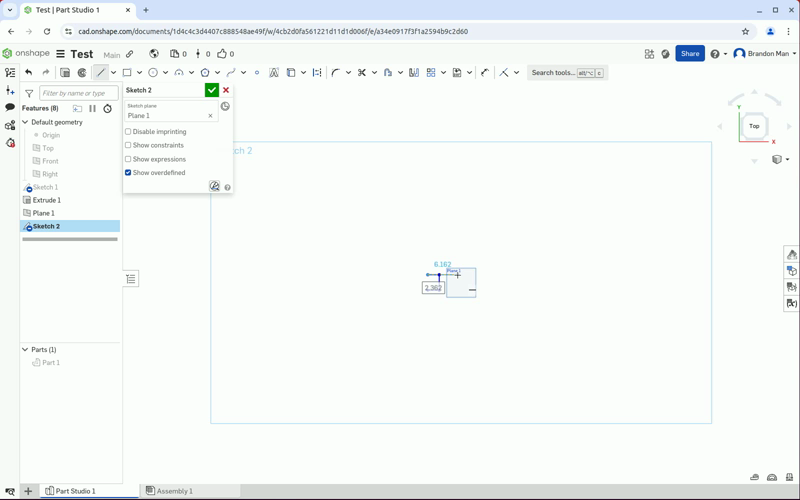
key_down(shift)
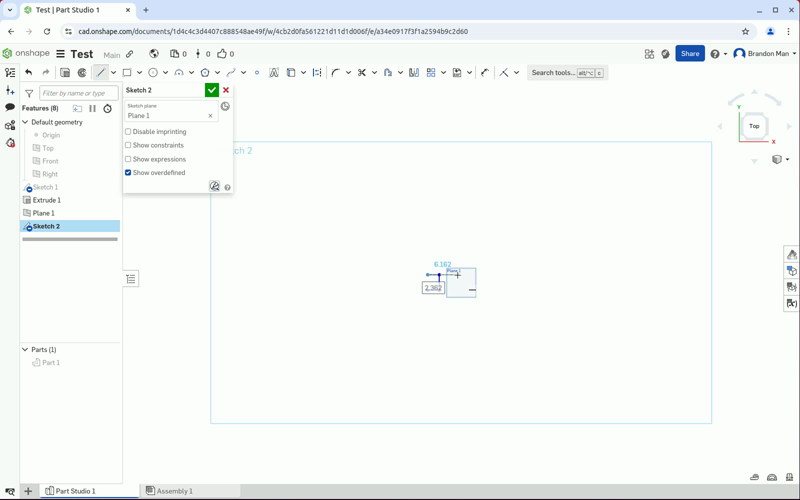
mouse_move(427, 290)
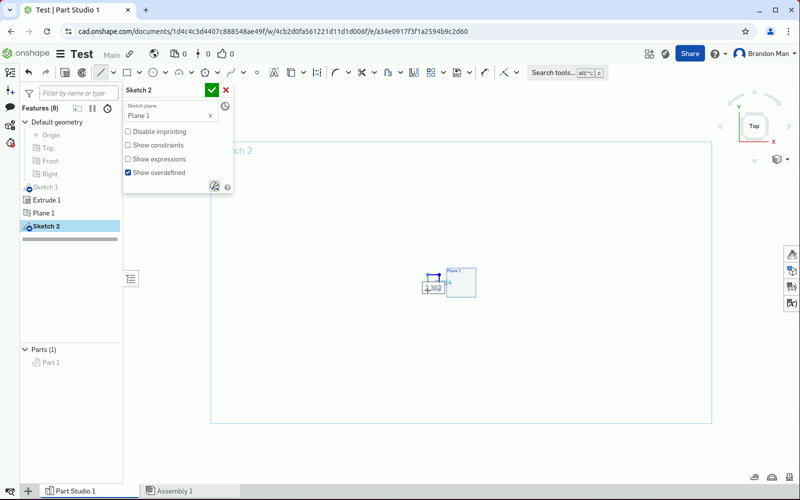
key_up(shift)
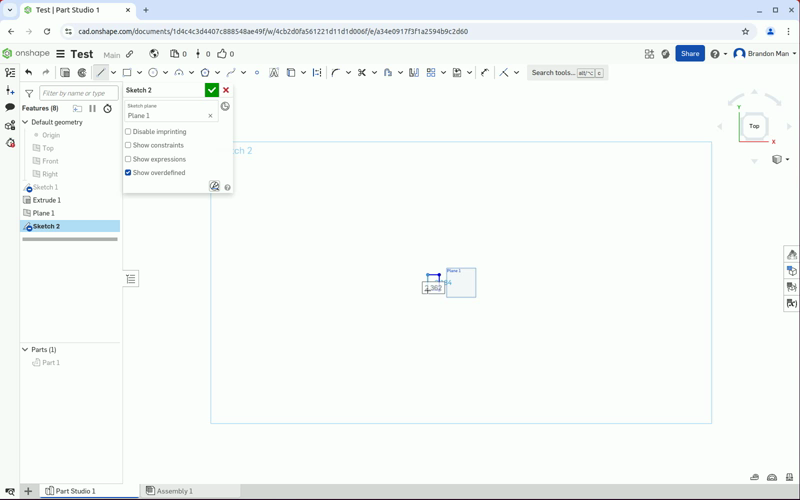
click(427, 290)
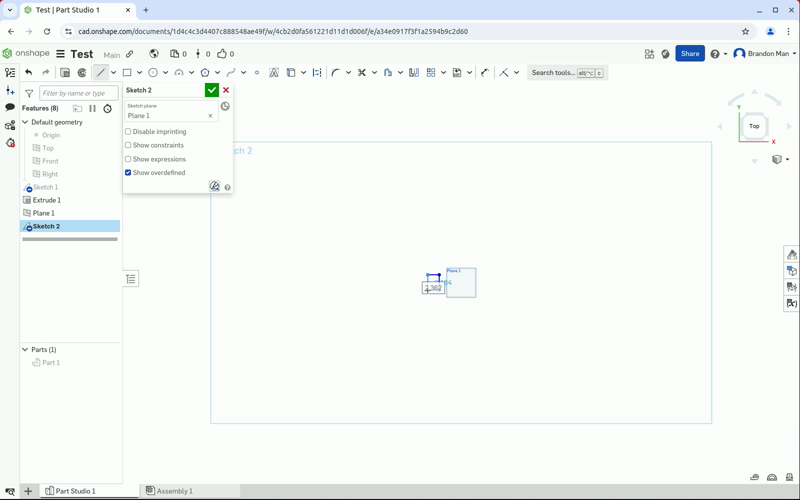
key(esc)
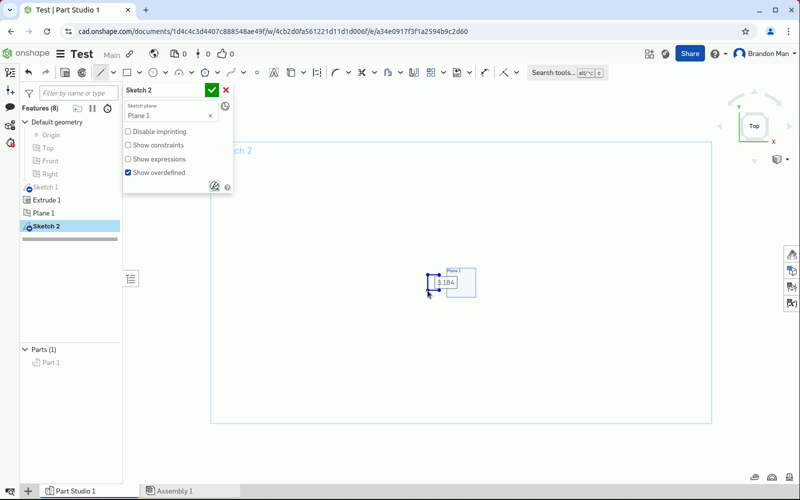
mouse_move(438, 289)
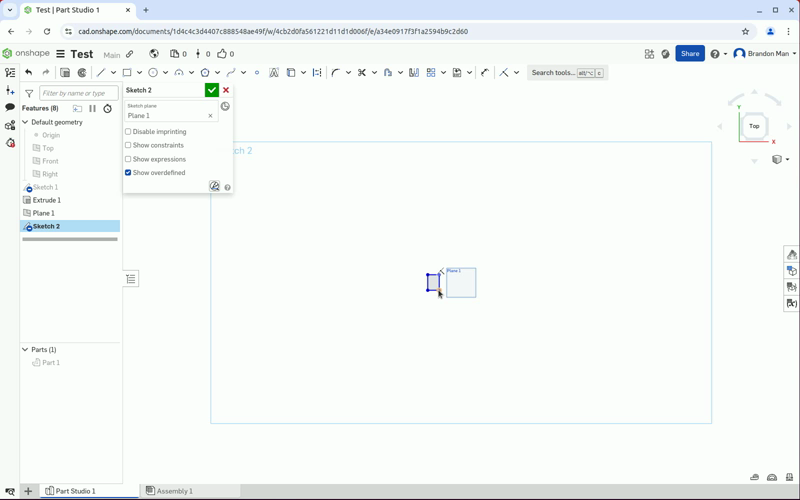
scroll(6)
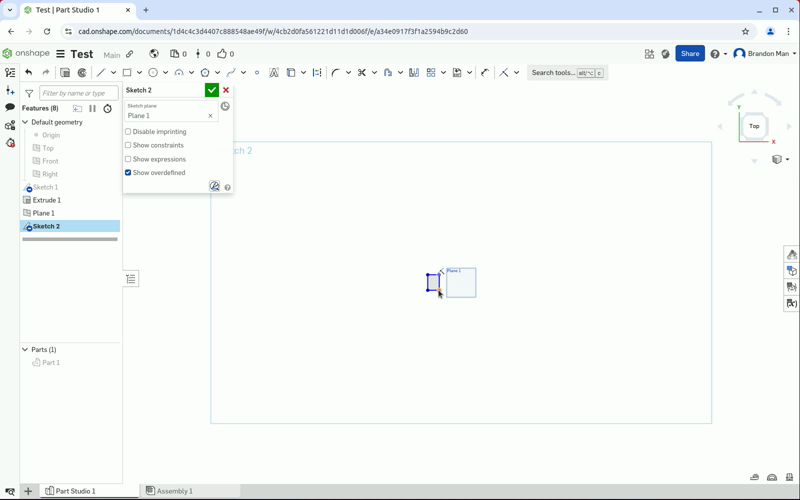
scroll(6)
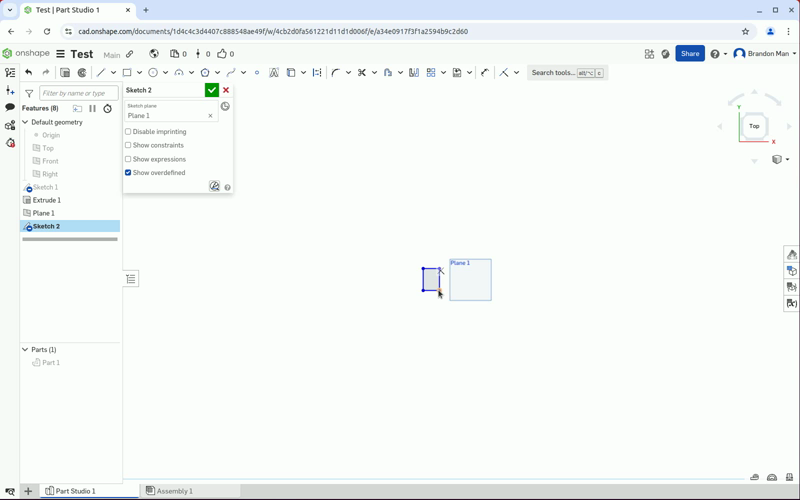
scroll(6)
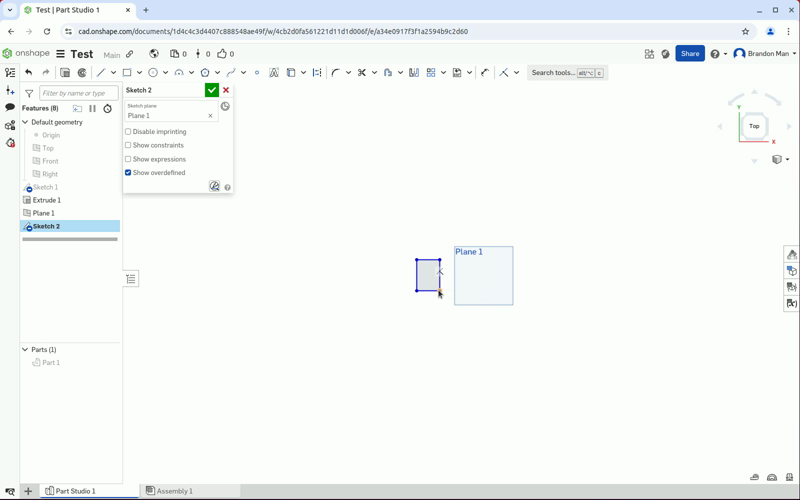
scroll(6)
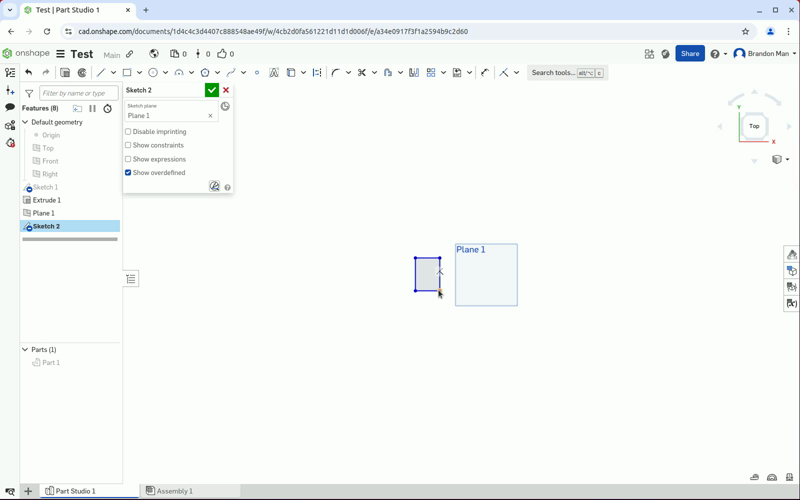
scroll(6)
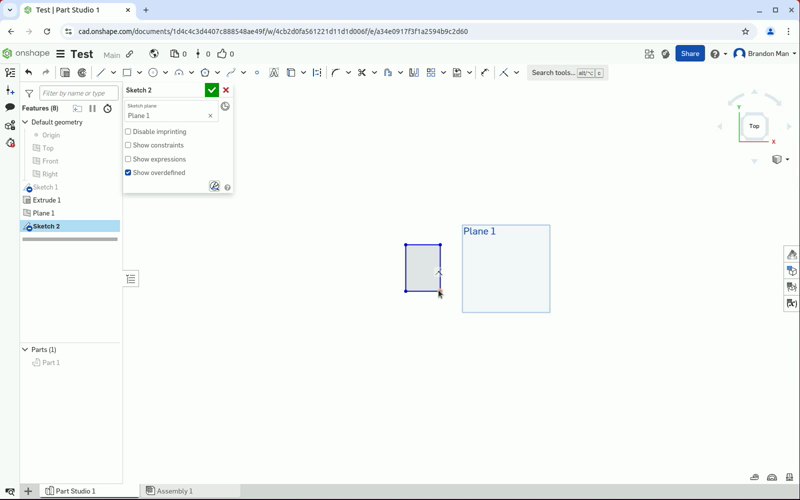
scroll(6)
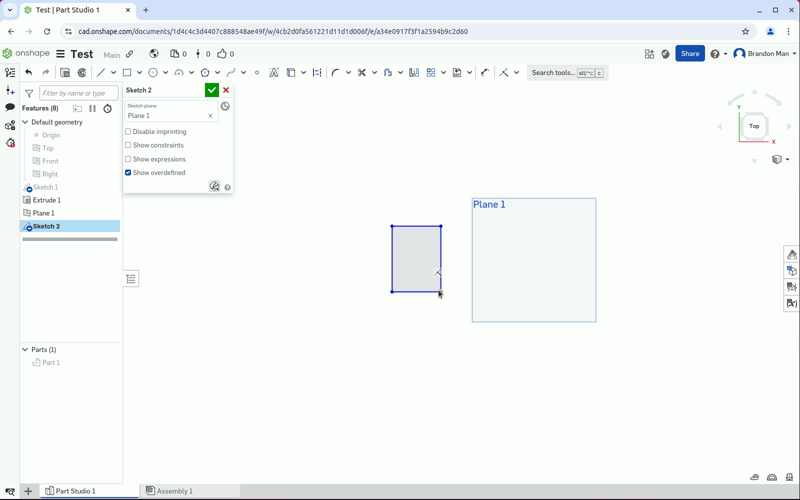
scroll(6)
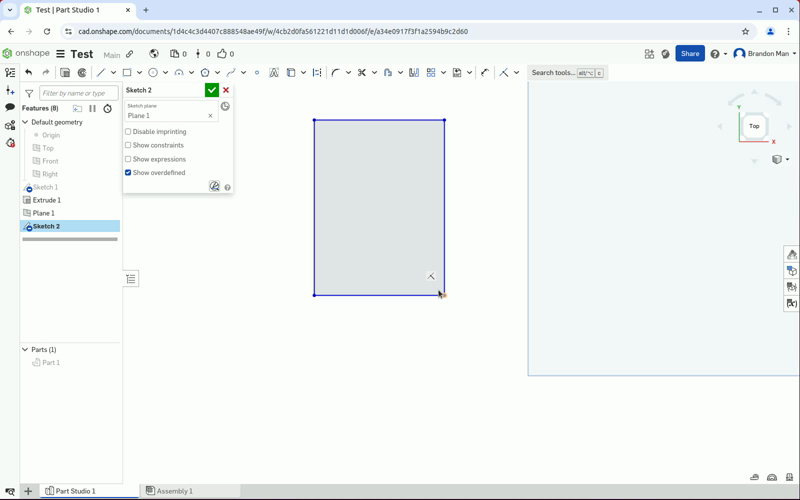
click(438, 289)
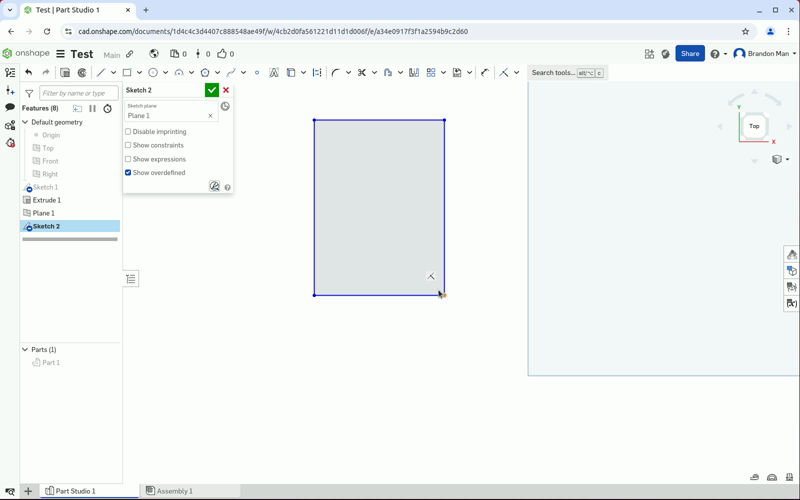
scroll(-6)
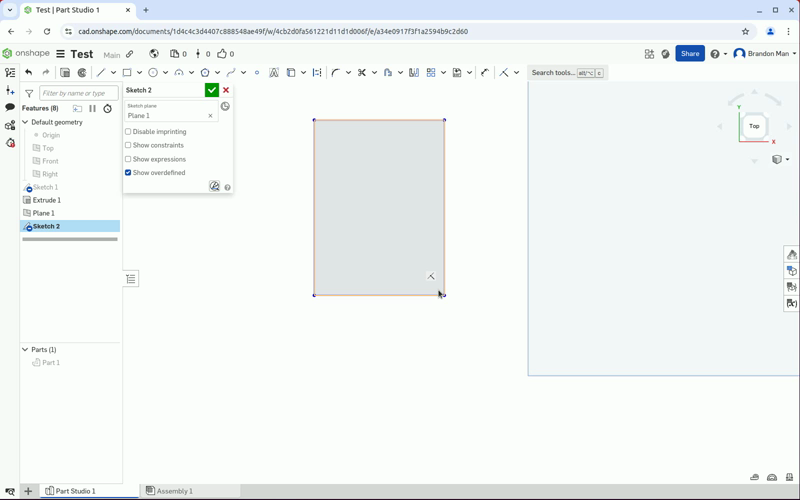
scroll(-6)
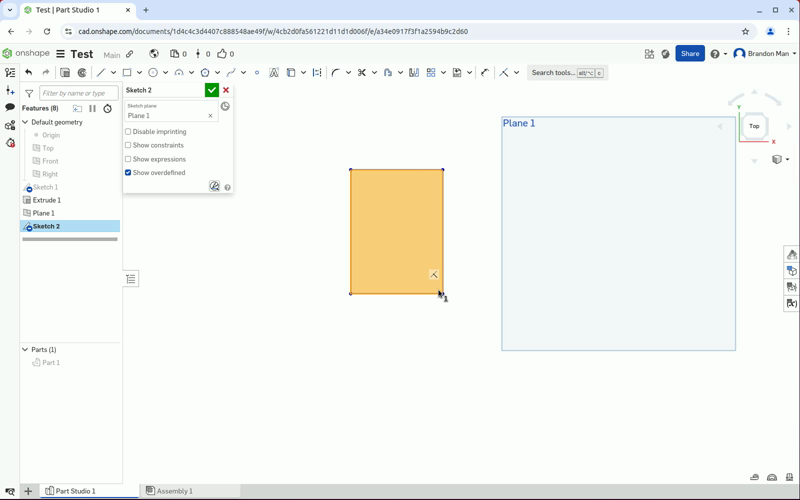
scroll(-6)
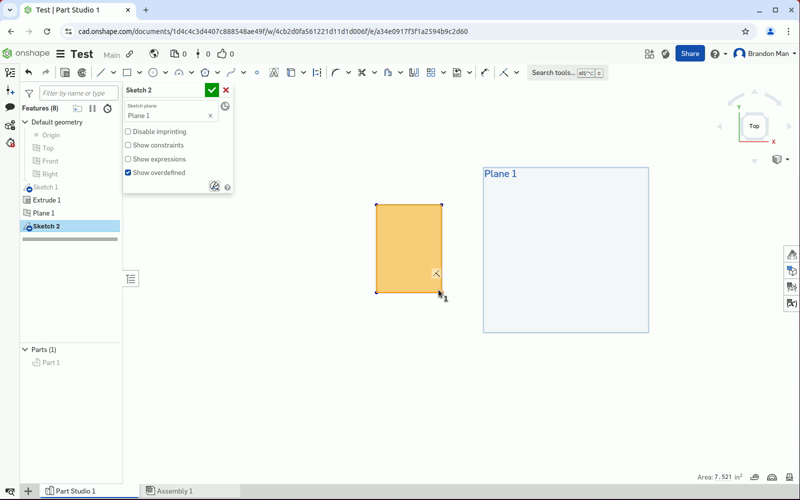
scroll(-6)
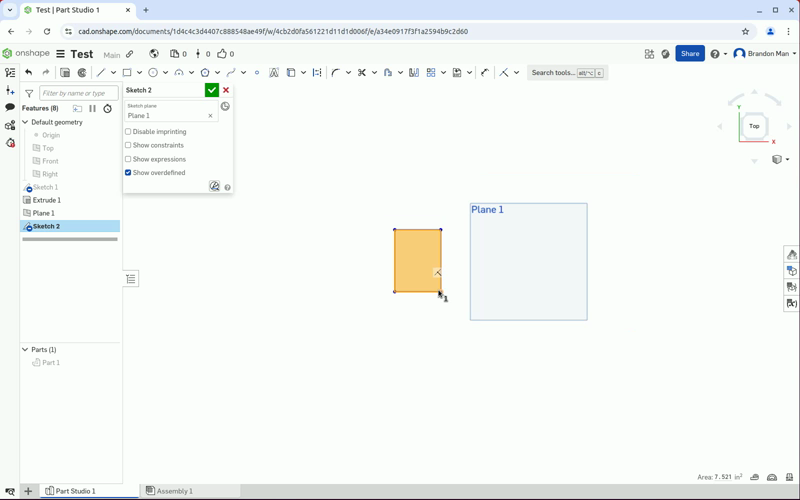
scroll(-6)
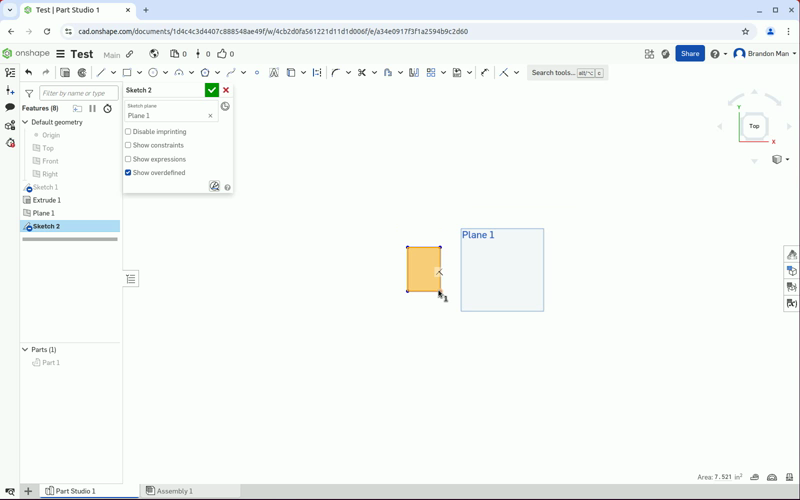
scroll(-6)
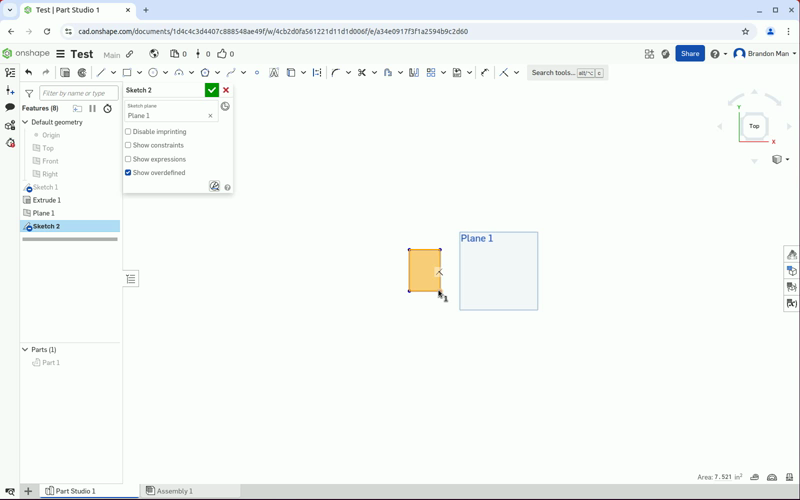
scroll(-6)
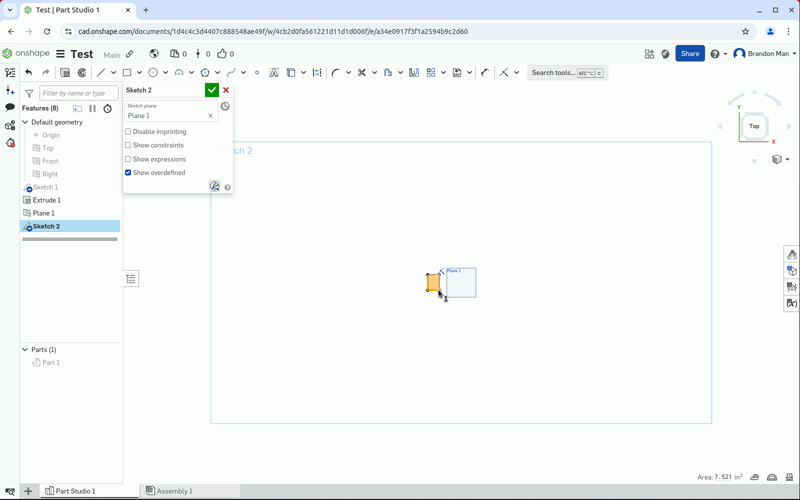
mouse_move(73, 352)
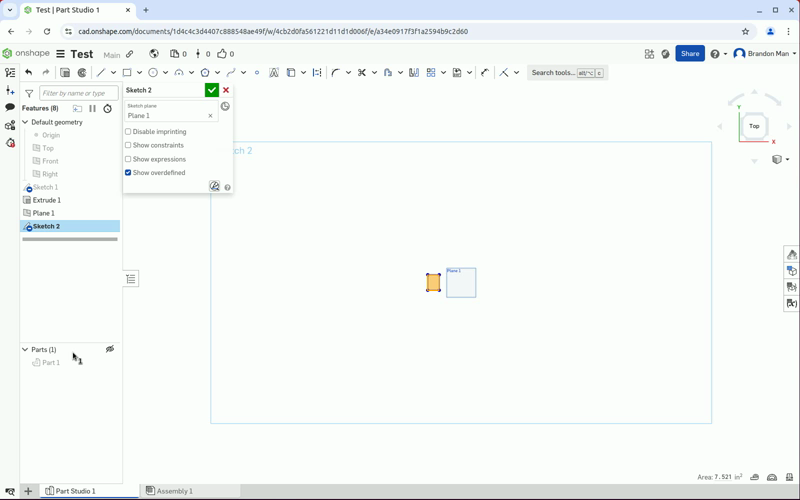
key(shift+y)
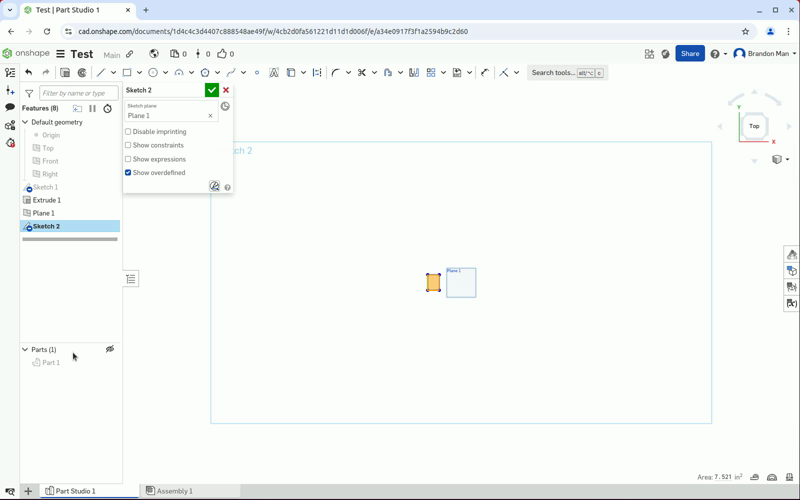
key(shift+e)
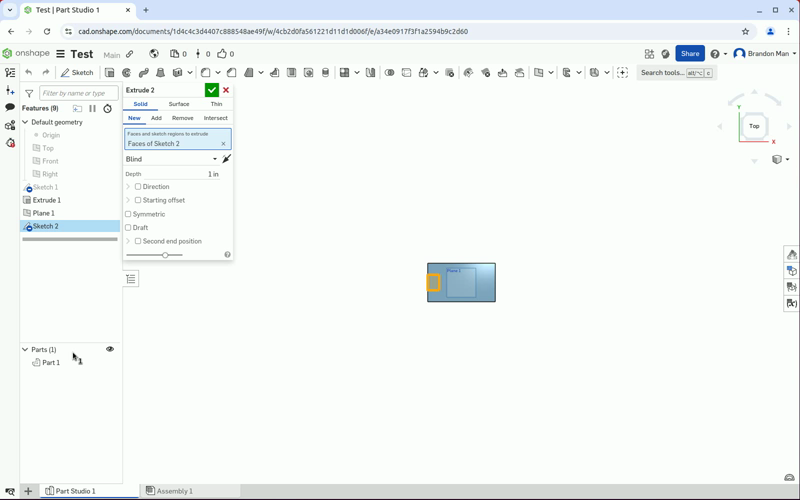
mouse_move(143, 106)
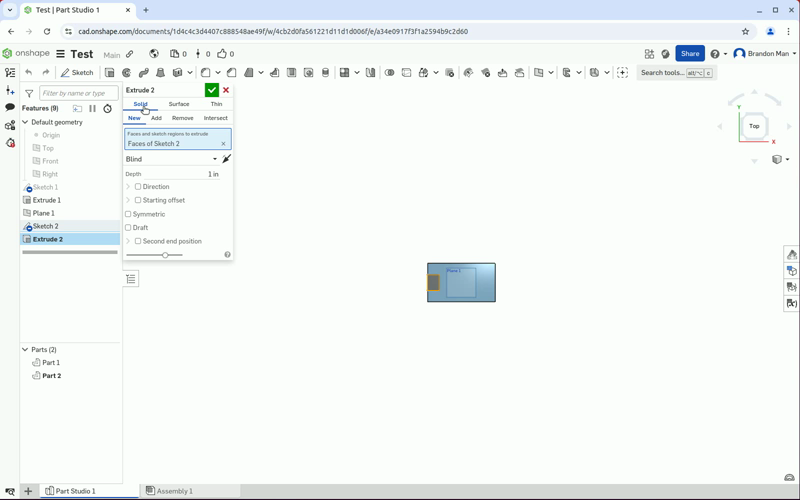
click(143, 106)
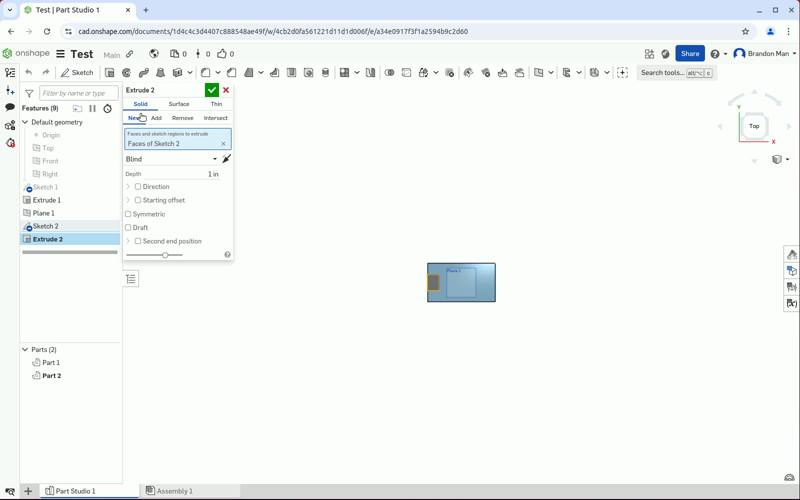
mouse_move(137, 120)
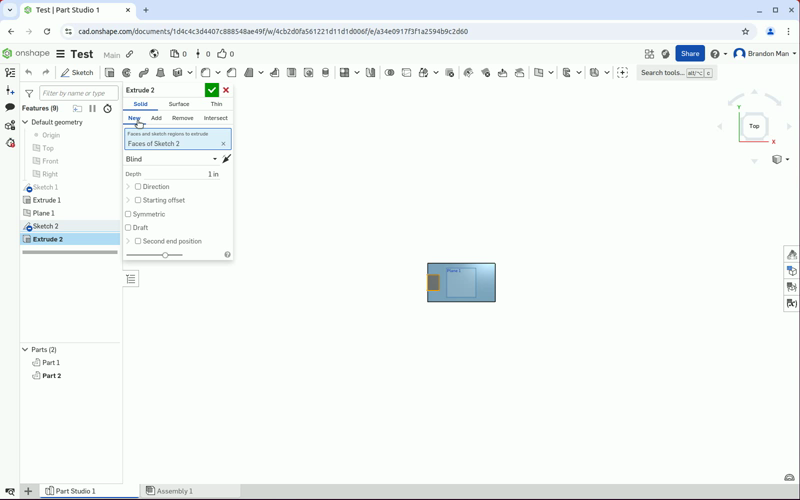
click(137, 120)
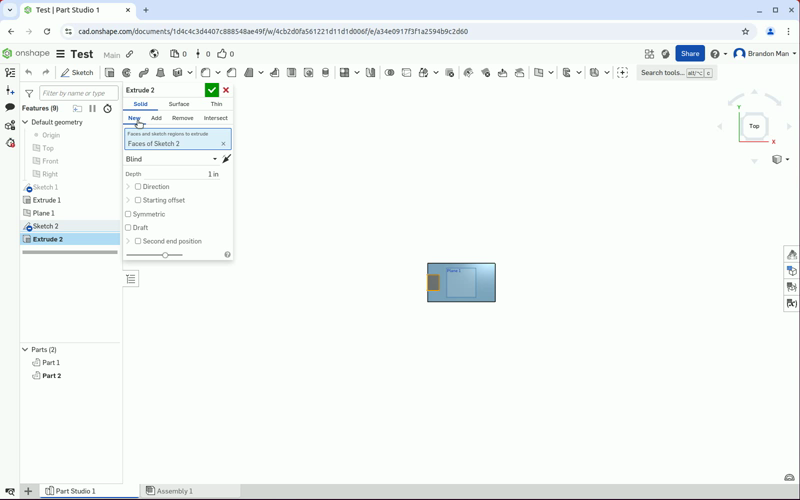
key(tab, 4)
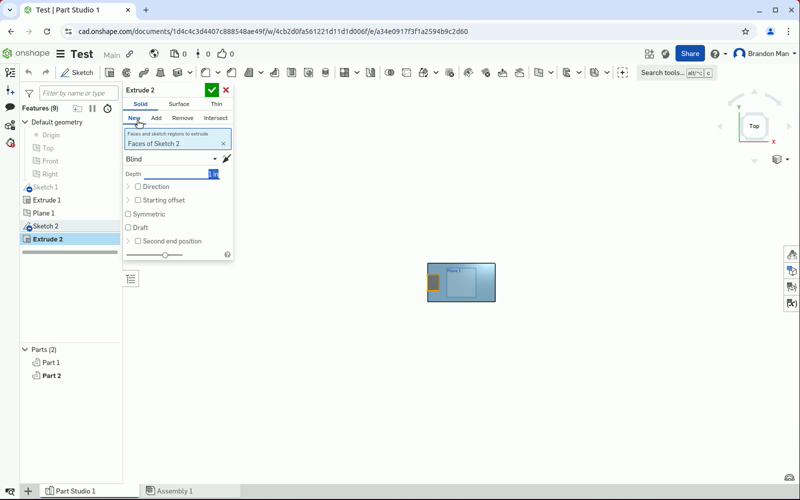
text(22.868)
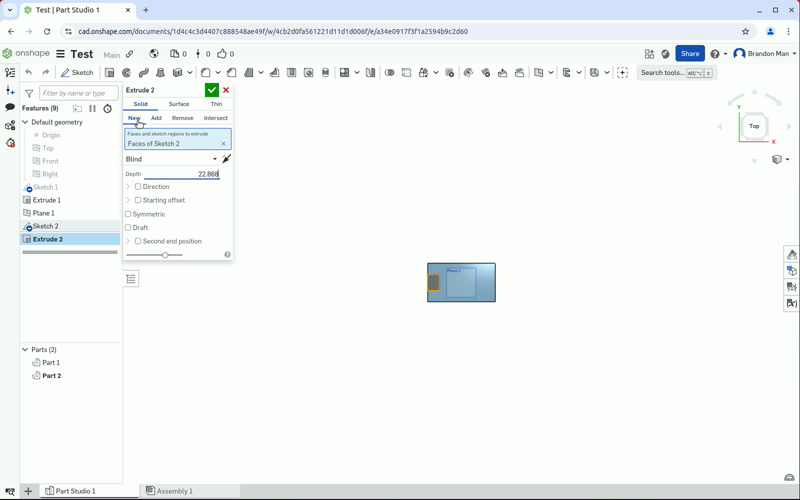
key(enter)
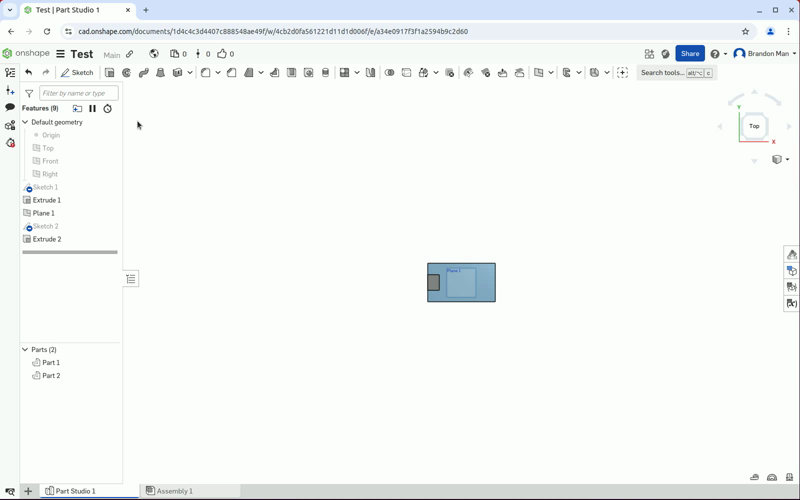
key(shift+h)
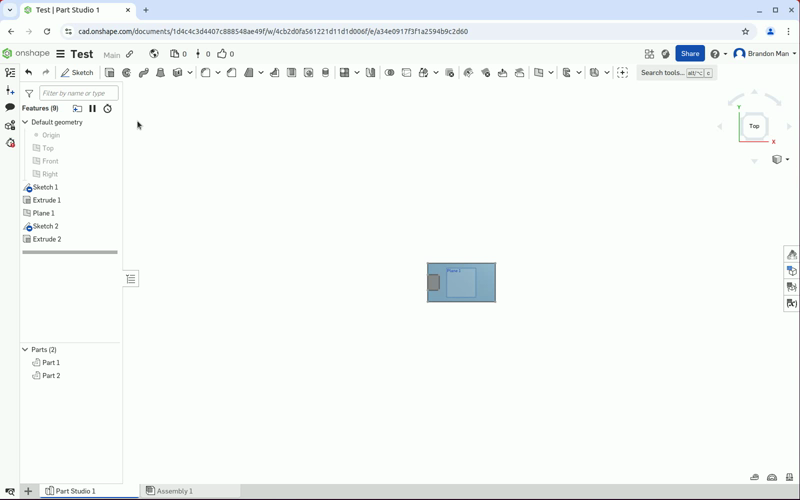
key(shift+h)
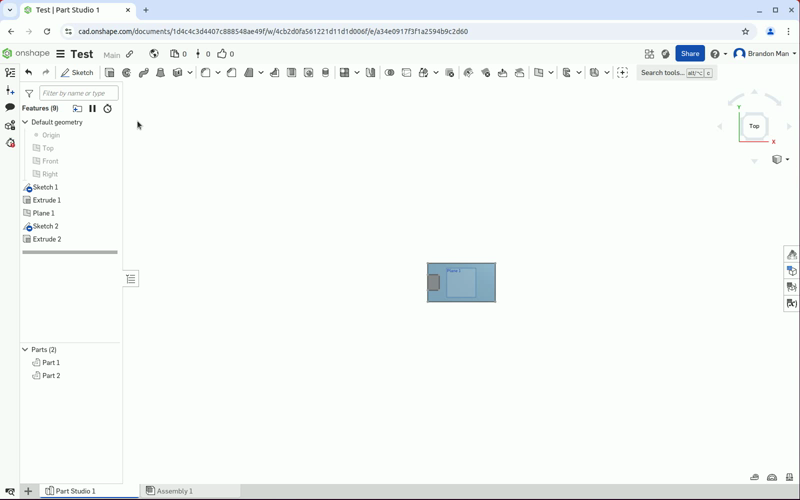
key(shift+7)
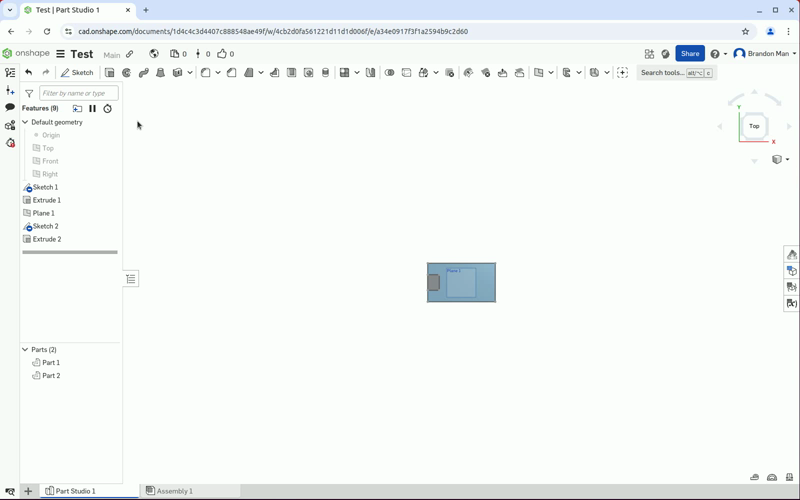
key(up, 3)
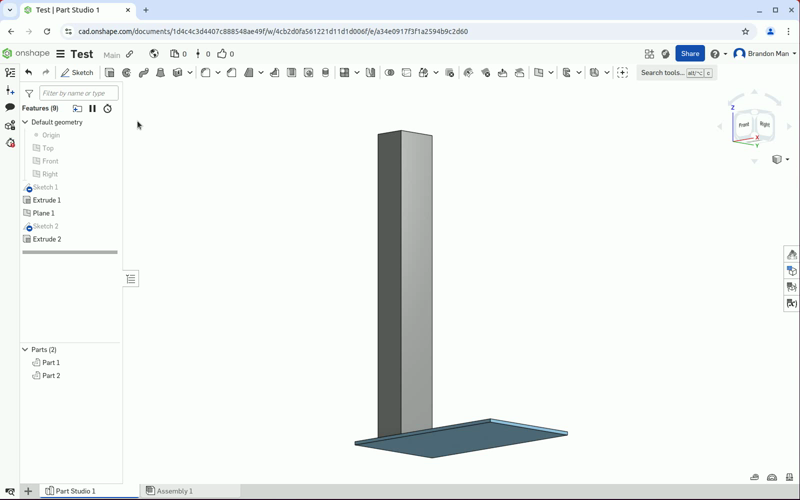
key(left, 3)
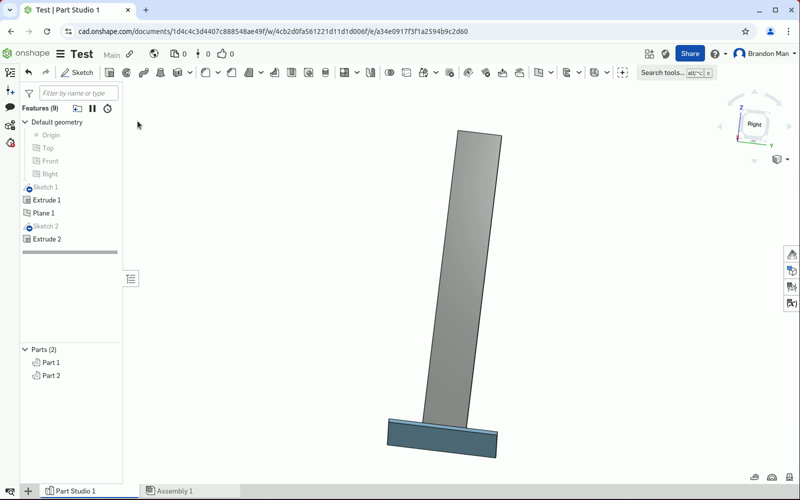
key(right, 3)
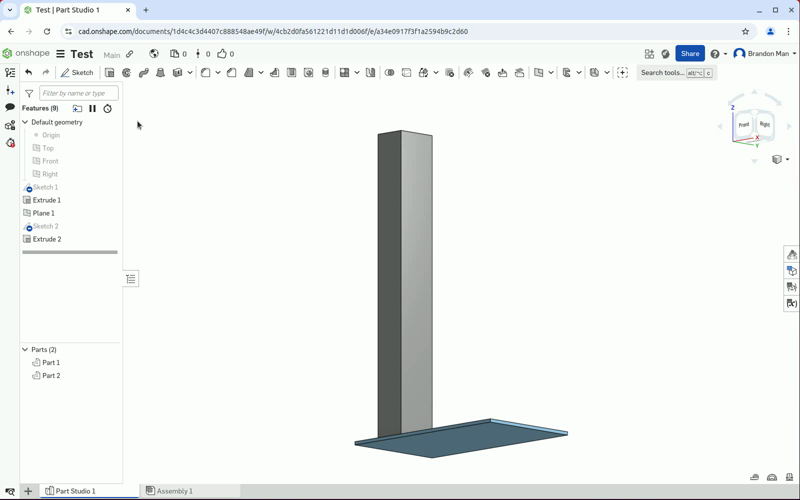
key(down, 3)
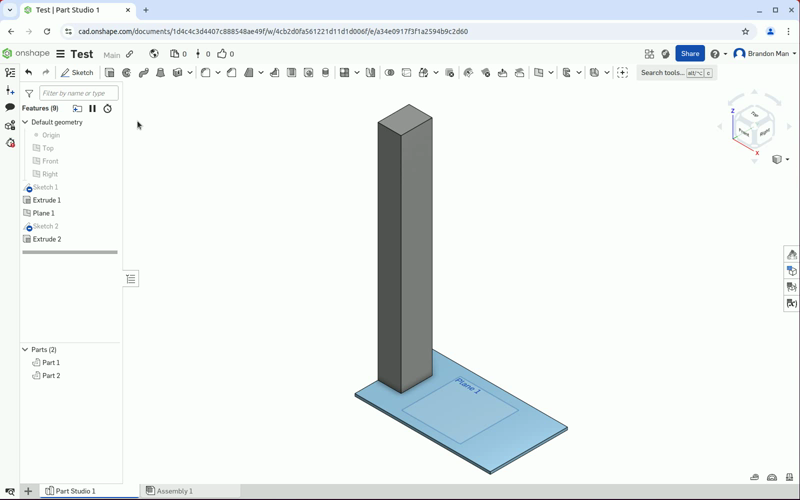
mouse_move(73, 189)
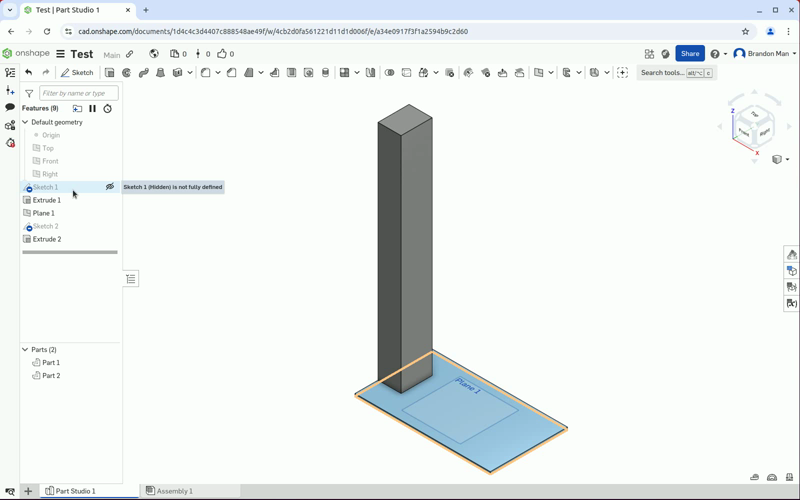
click(73, 189)